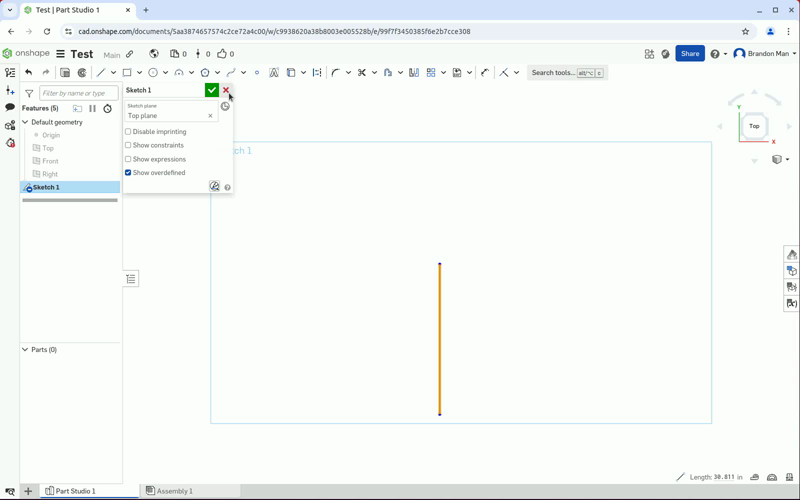
key(shift+h)
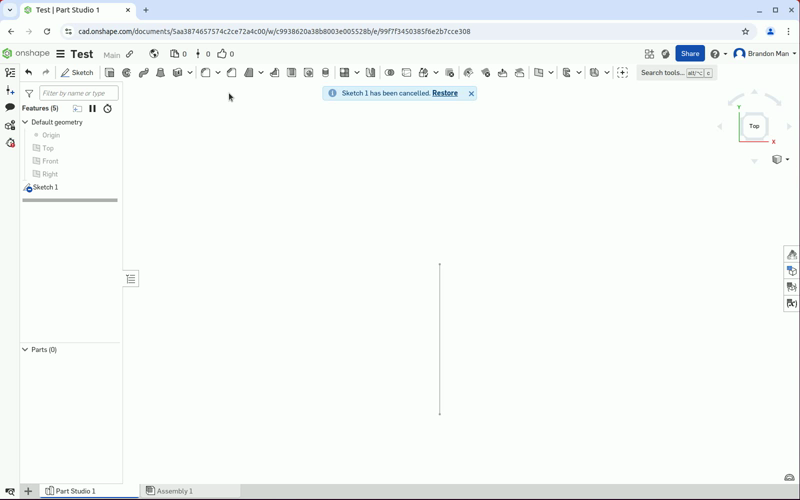
key(shift+s)
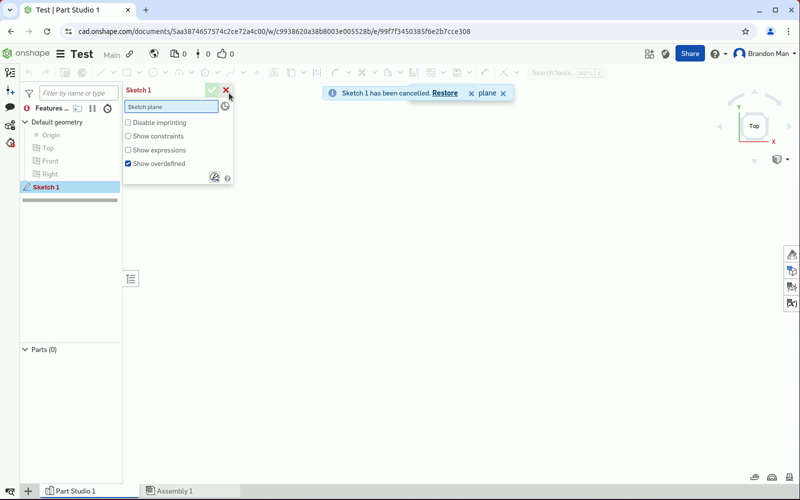
mouse_move(73, 150)
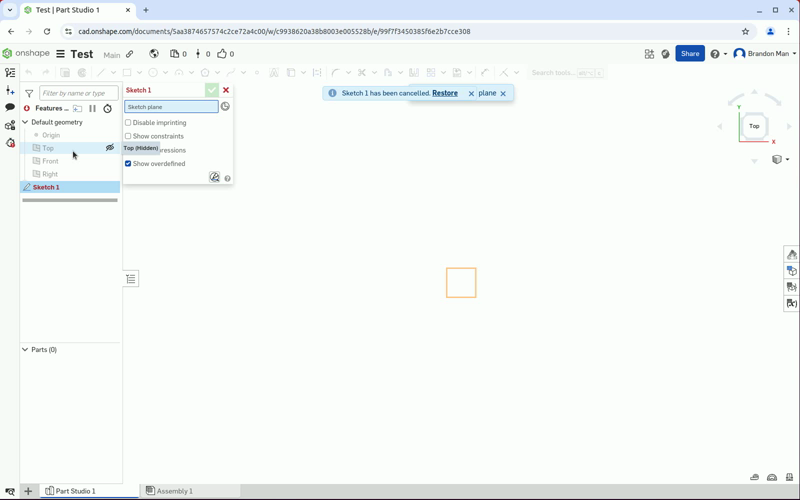
click(73, 150)
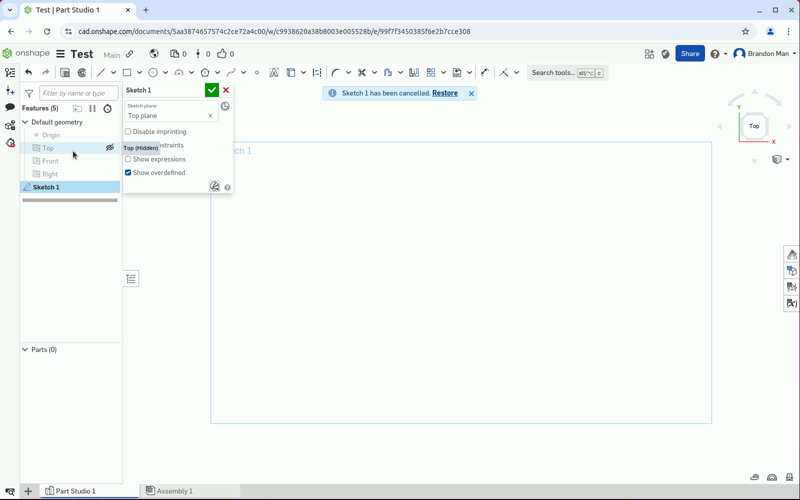
mouse_move(73, 352)
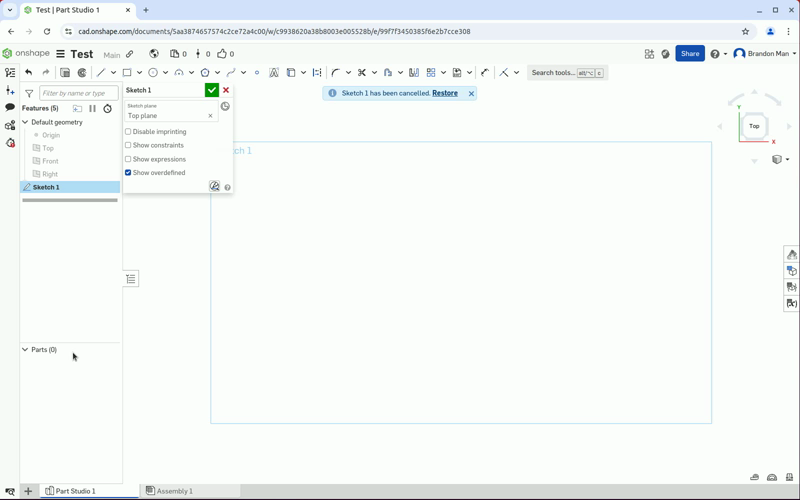
key(y)
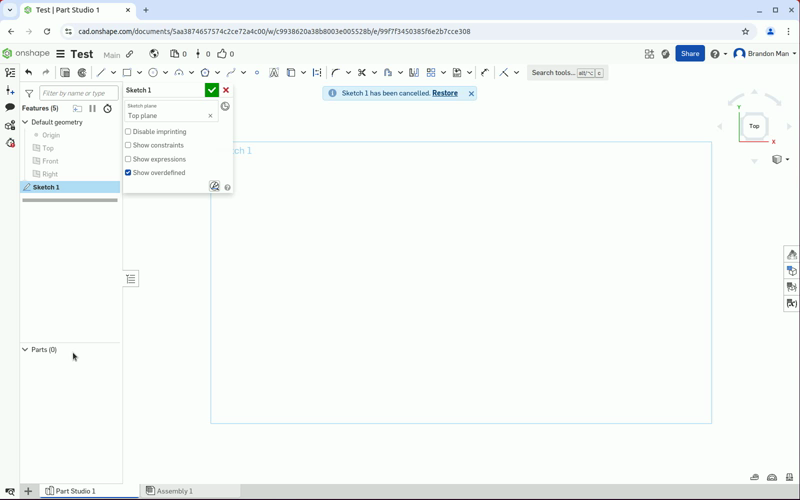
key(l)
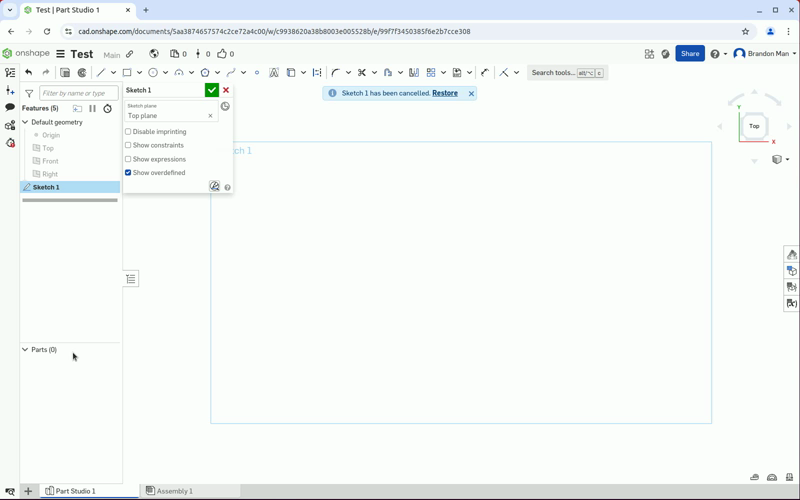
key_down(shift)
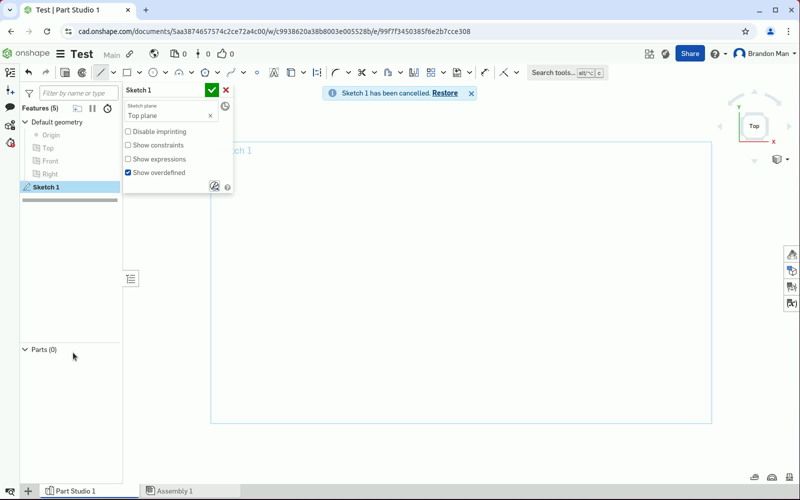
mouse_move(348, 333)
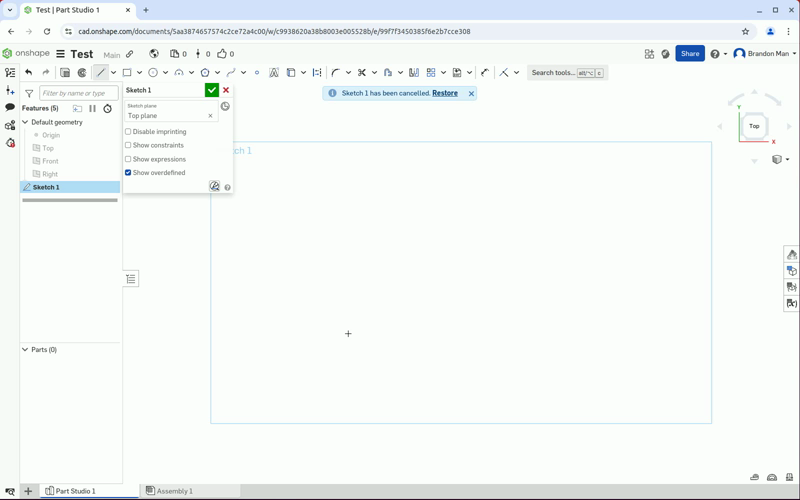
click(348, 333)
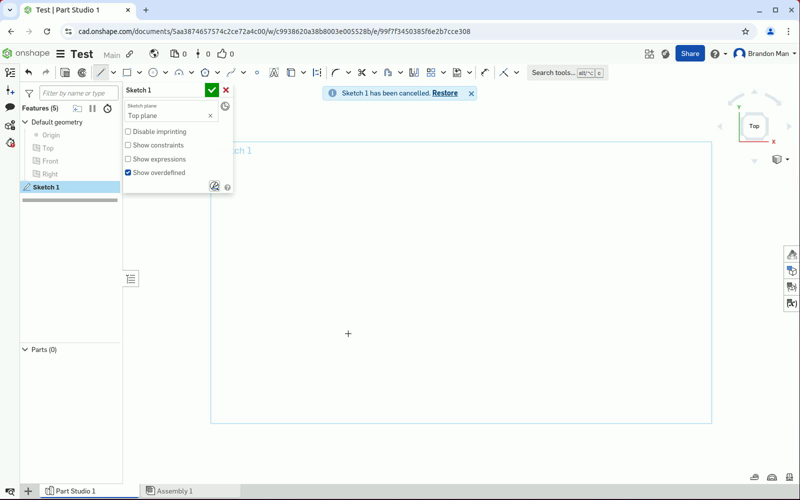
key_up(shift)
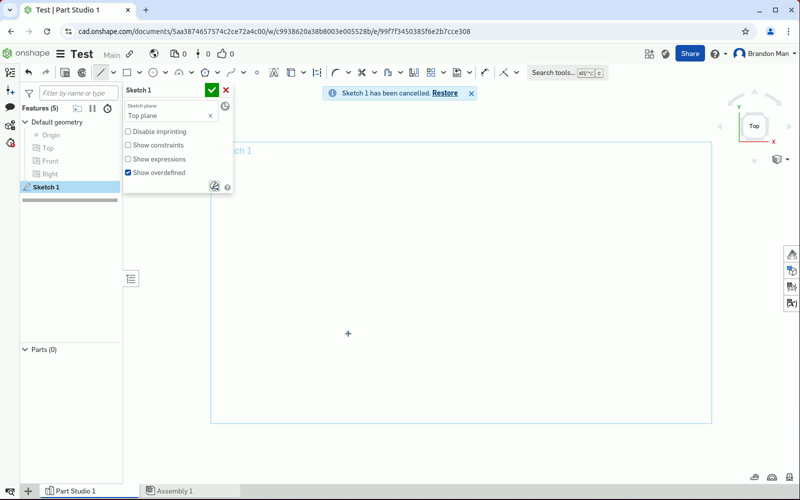
key_down(shift)
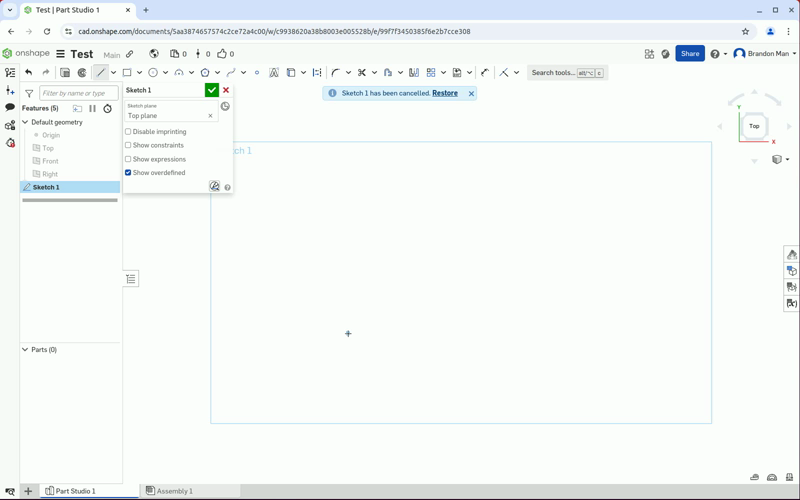
mouse_move(572, 333)
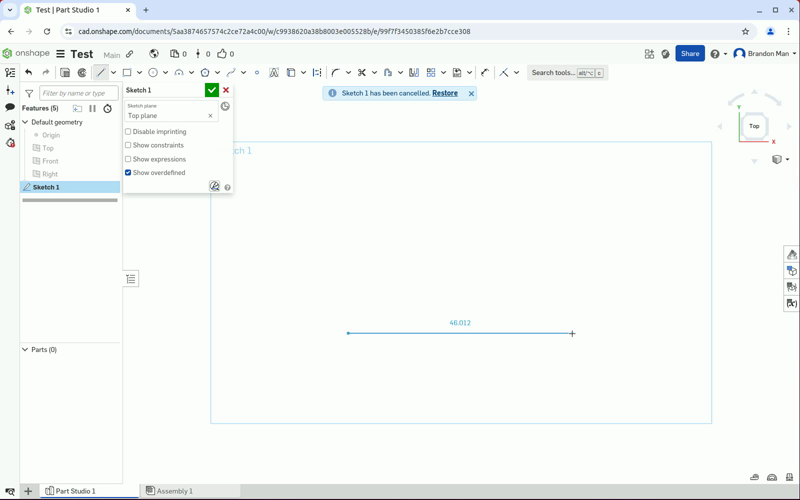
click(572, 333)
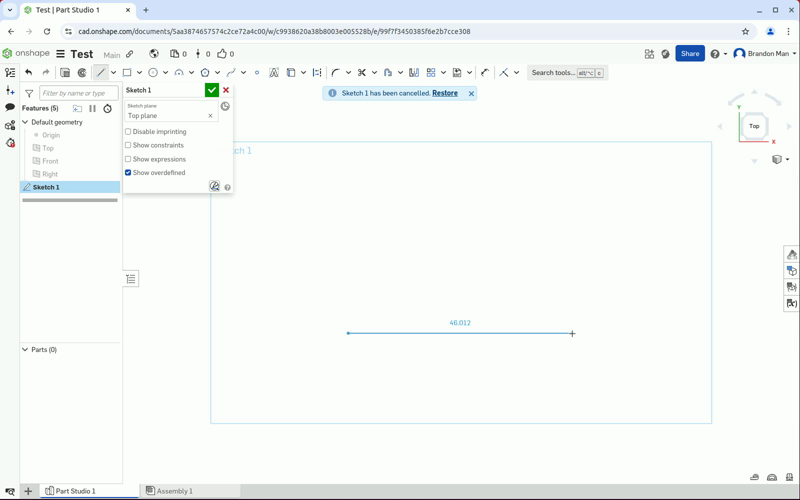
key_up(shift)
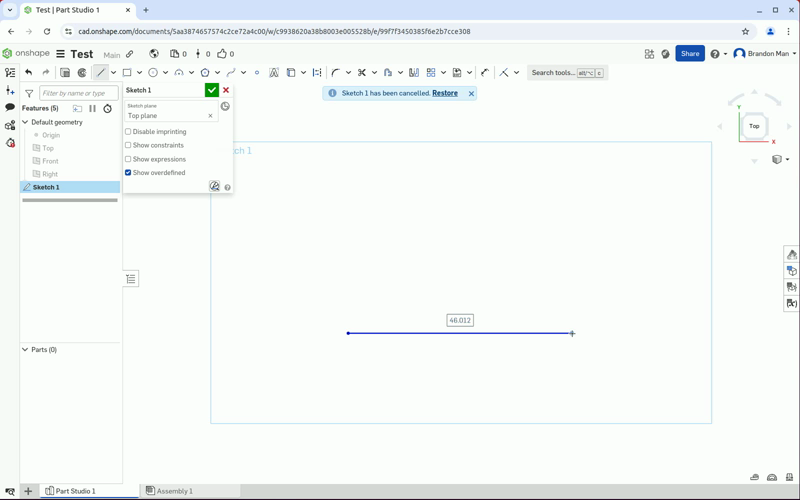
key_down(shift)
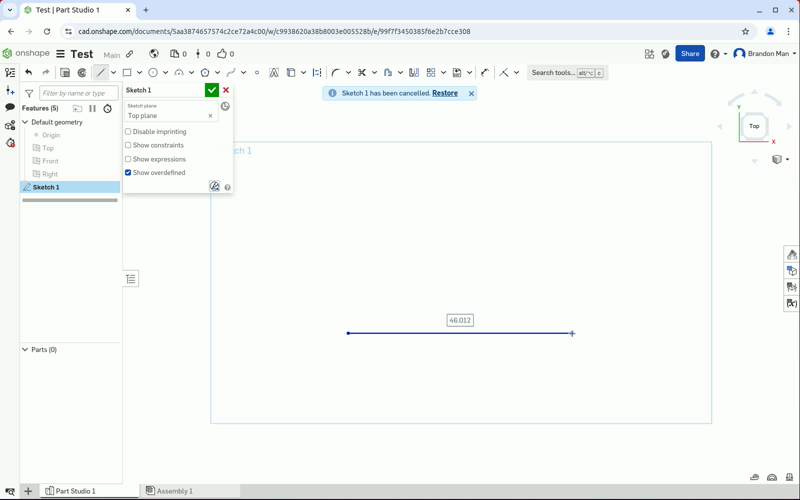
mouse_move(572, 234)
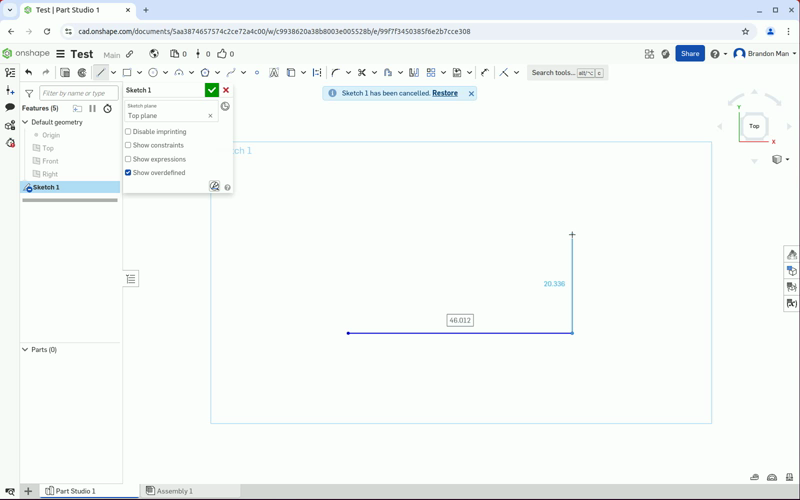
click(572, 234)
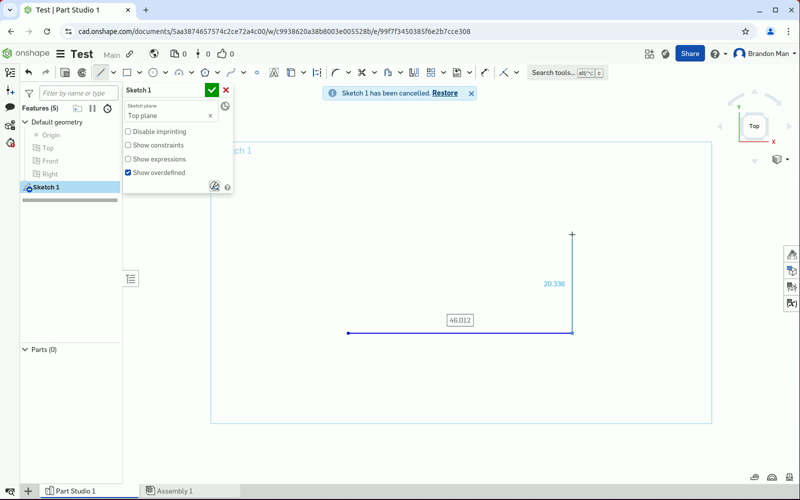
key_up(shift)
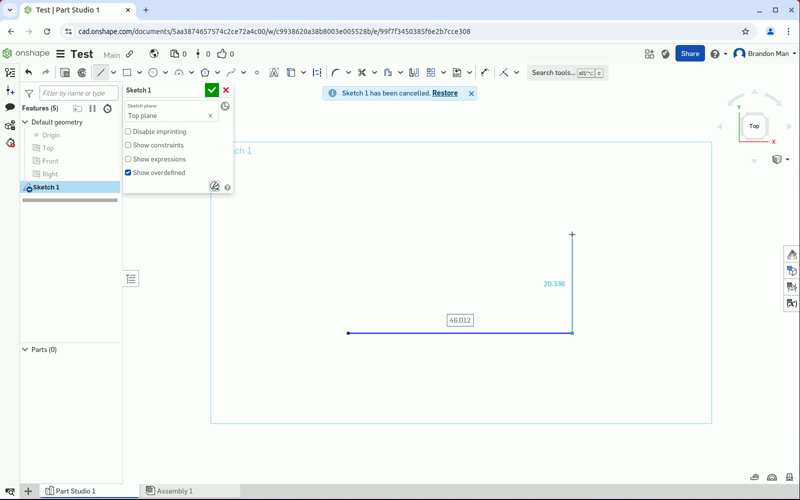
key_down(shift)
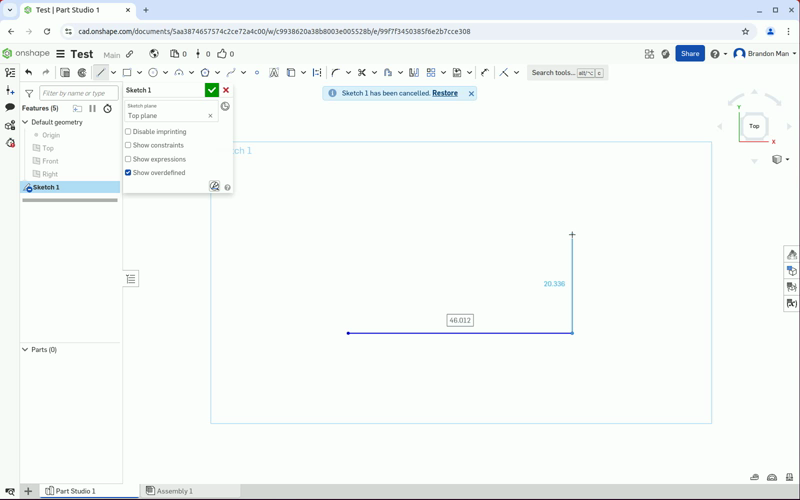
mouse_move(348, 234)
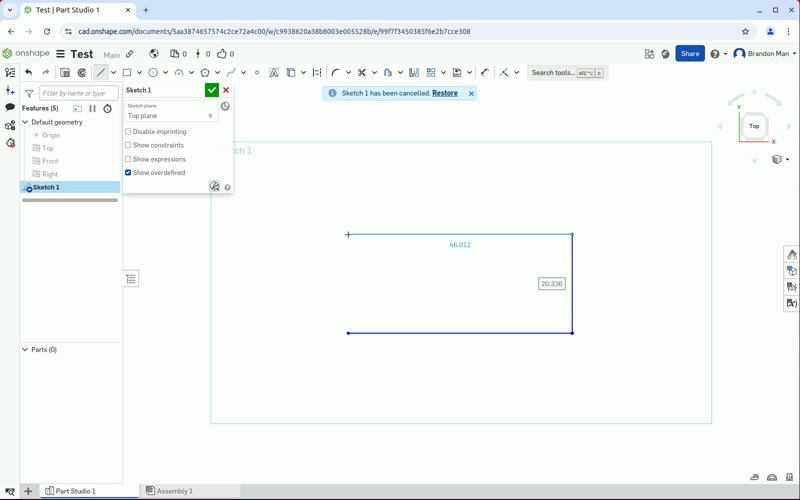
click(348, 234)
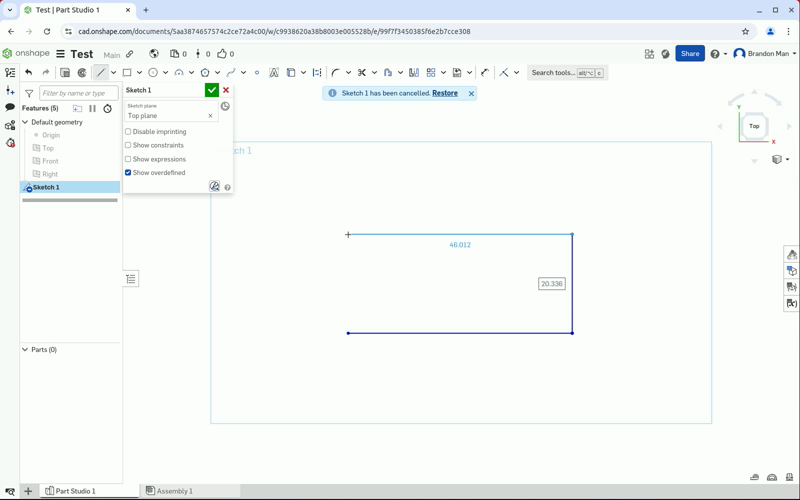
key_up(shift)
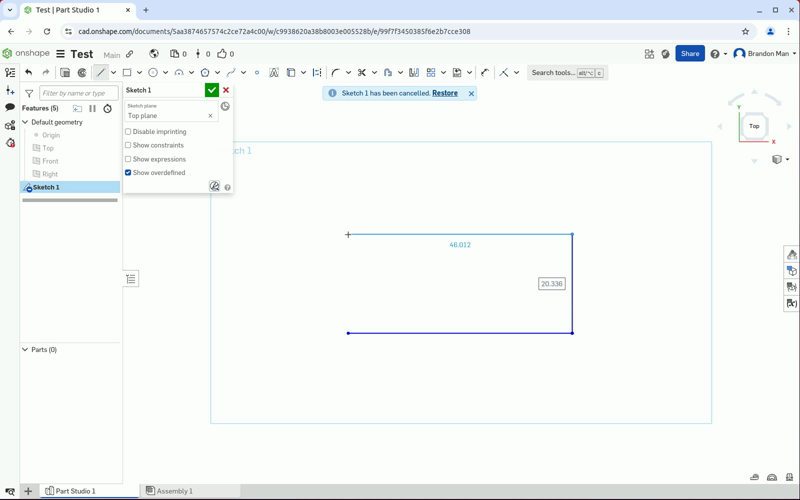
key_down(shift)
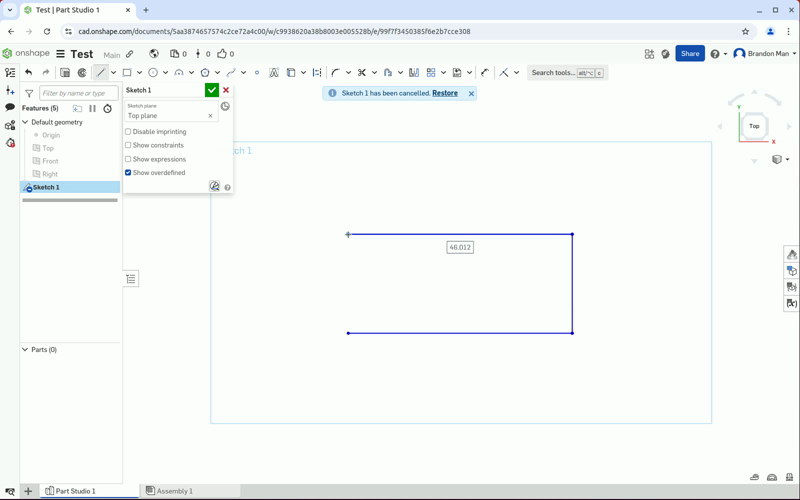
mouse_move(348, 333)
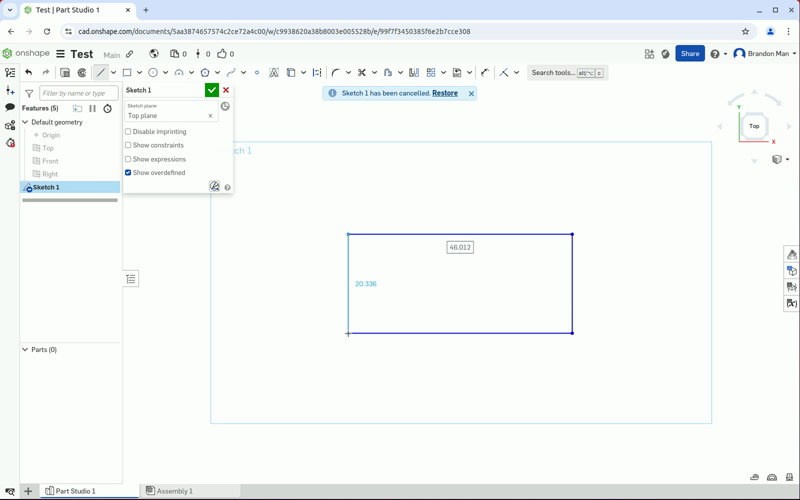
key_up(shift)
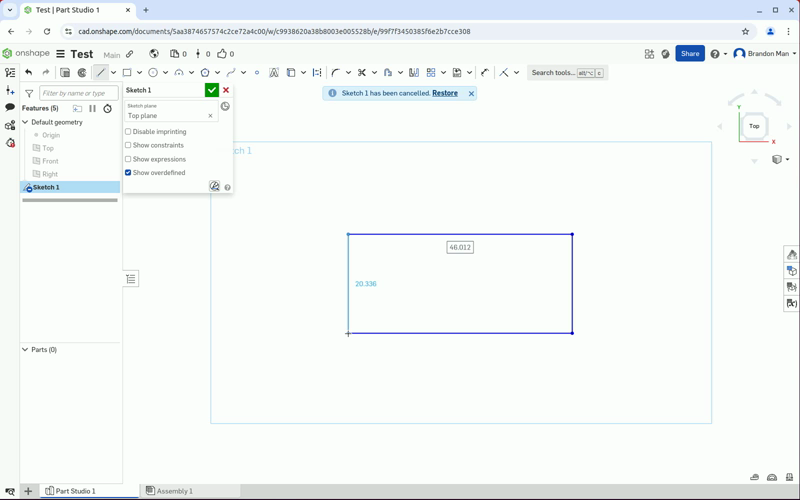
click(348, 333)
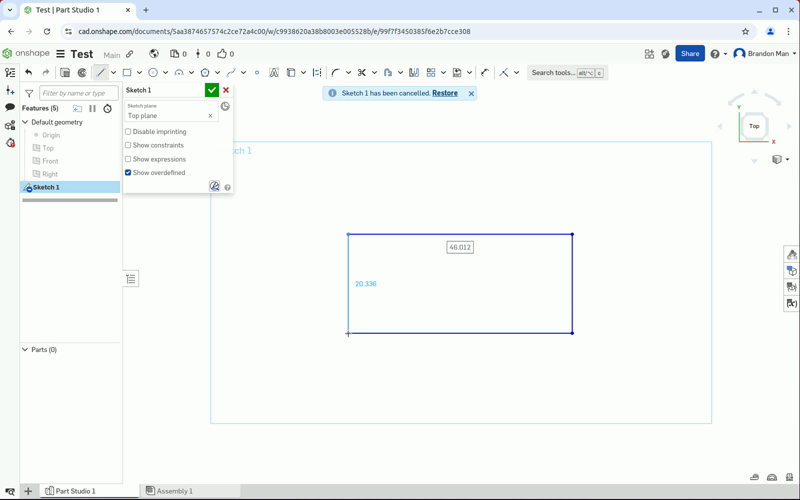
key(esc)
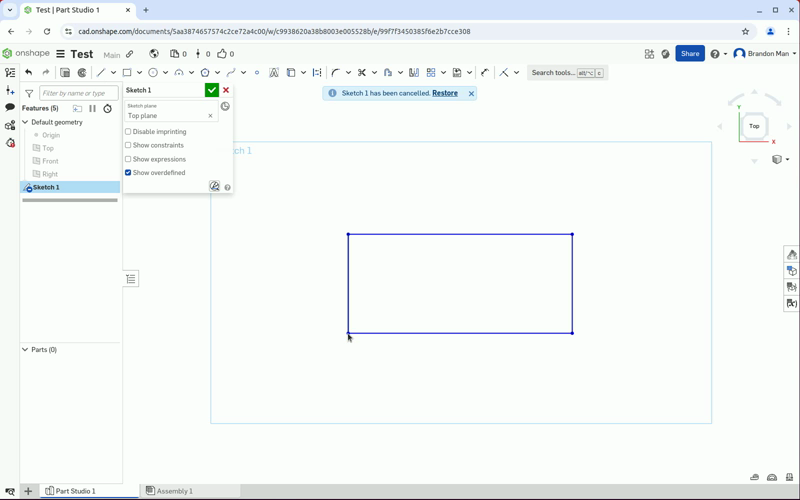
key(c)
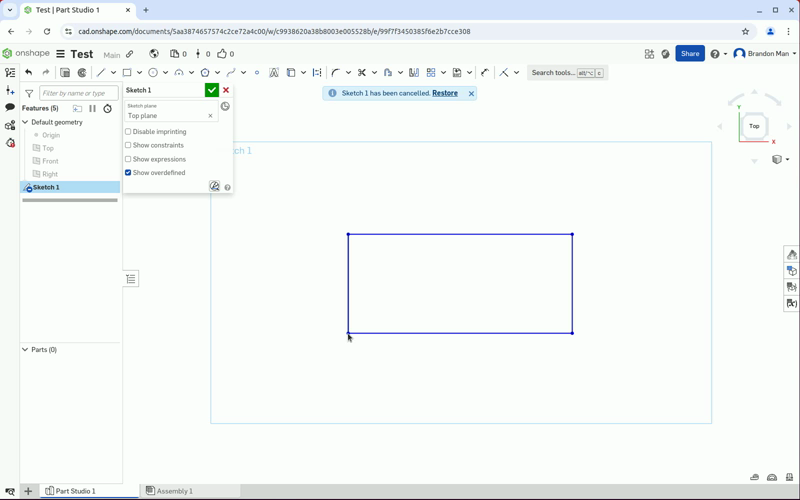
key_down(shift)
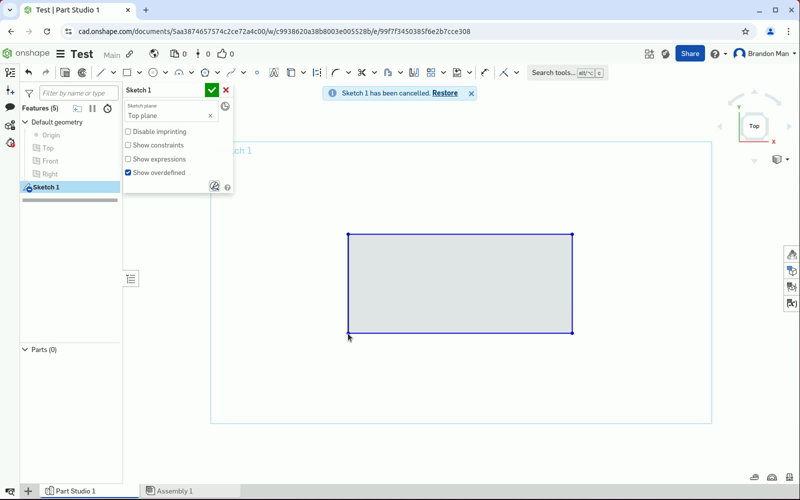
mouse_move(461, 283)
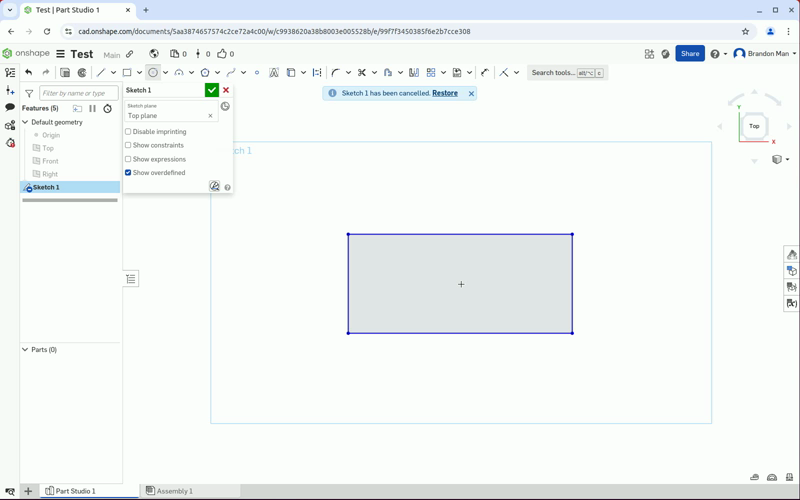
click(461, 283)
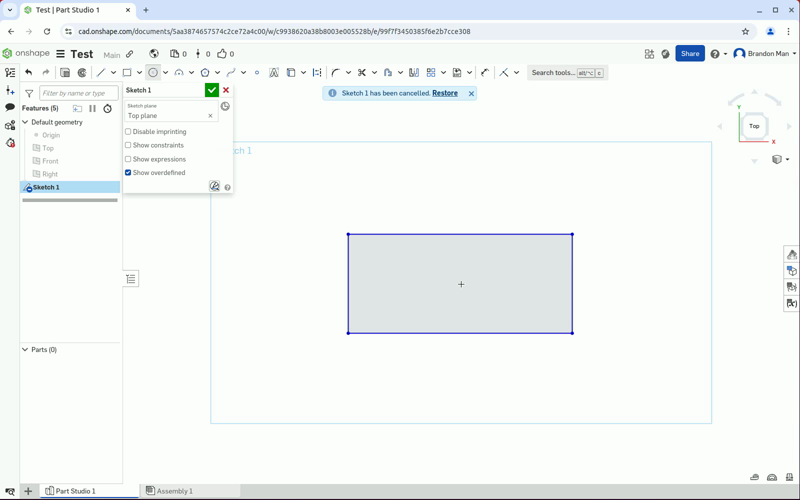
key_up(shift)
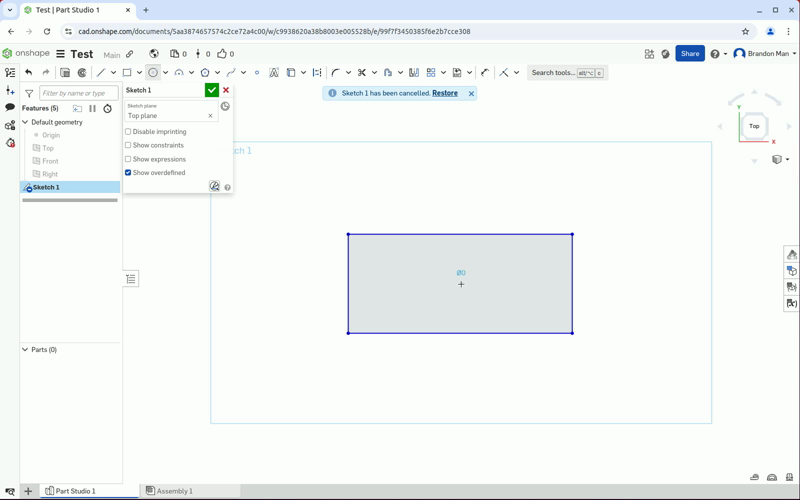
mouse_move(475, 283)
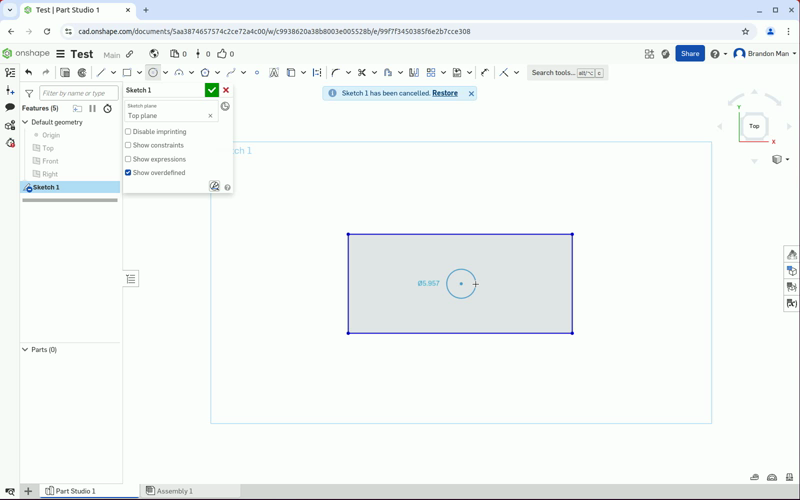
click(475, 283)
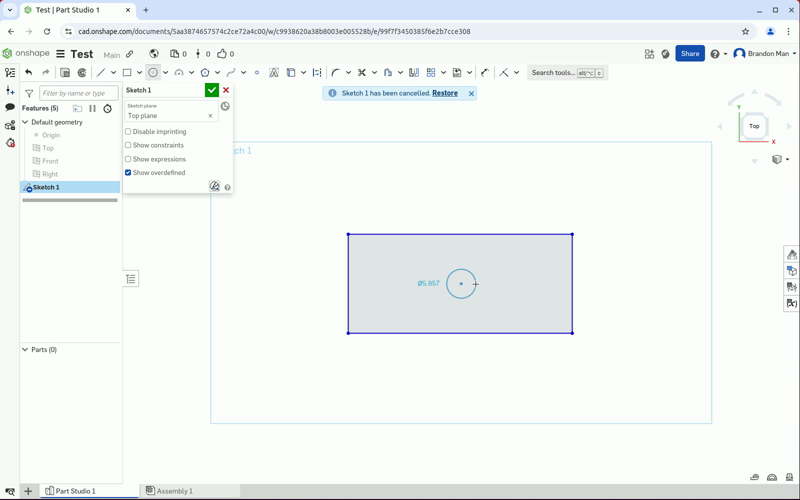
key(esc)
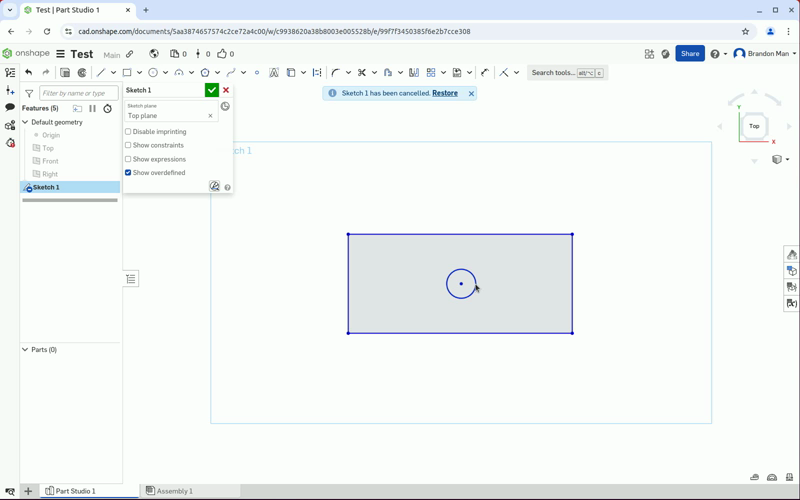
mouse_move(506, 312)
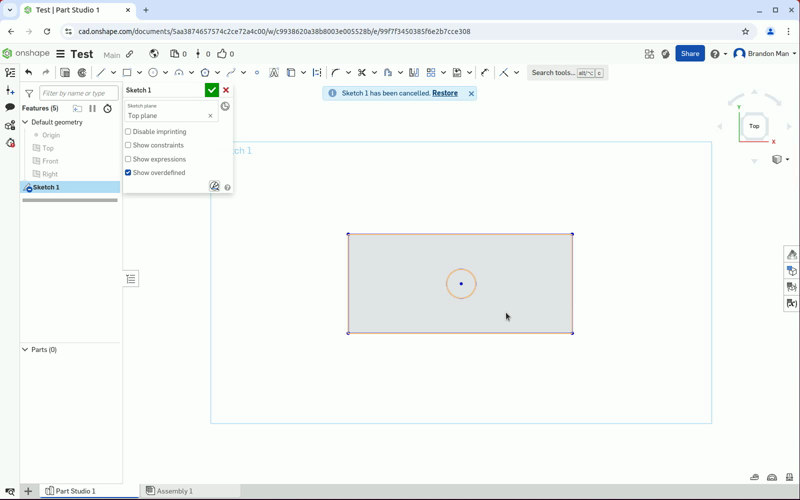
click(506, 312)
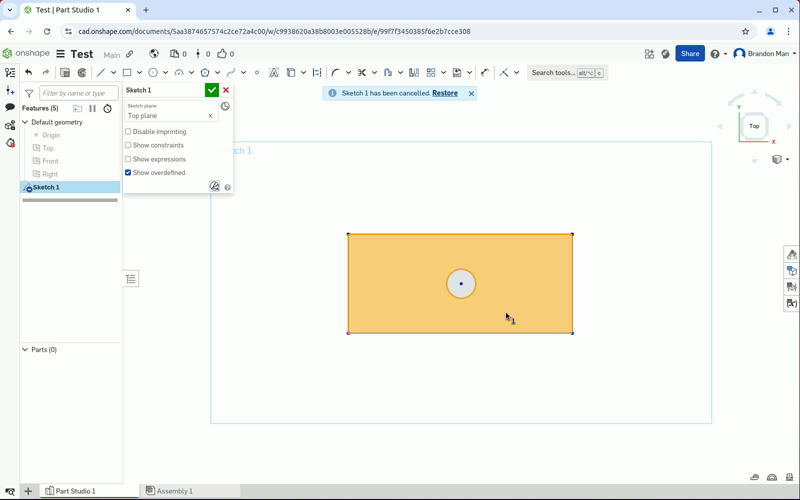
mouse_move(73, 352)
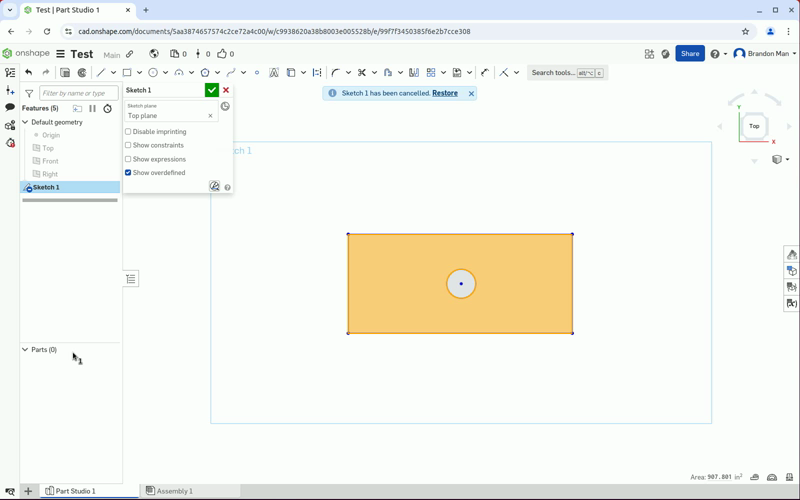
key(shift+y)
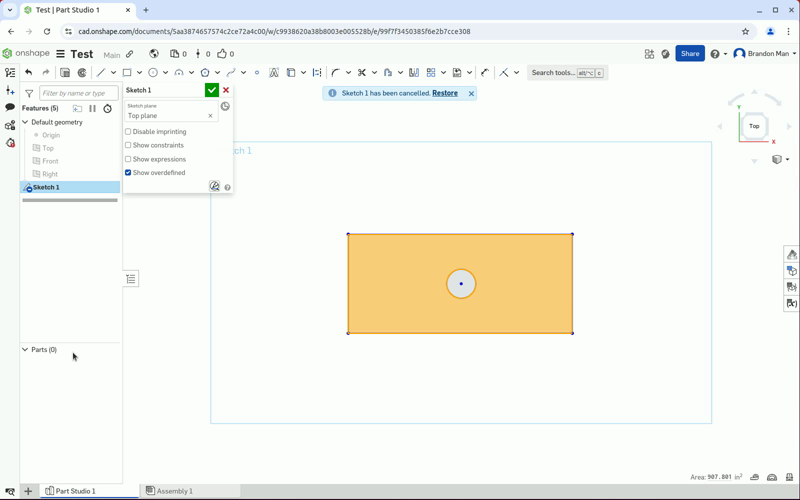
key(shift+e)
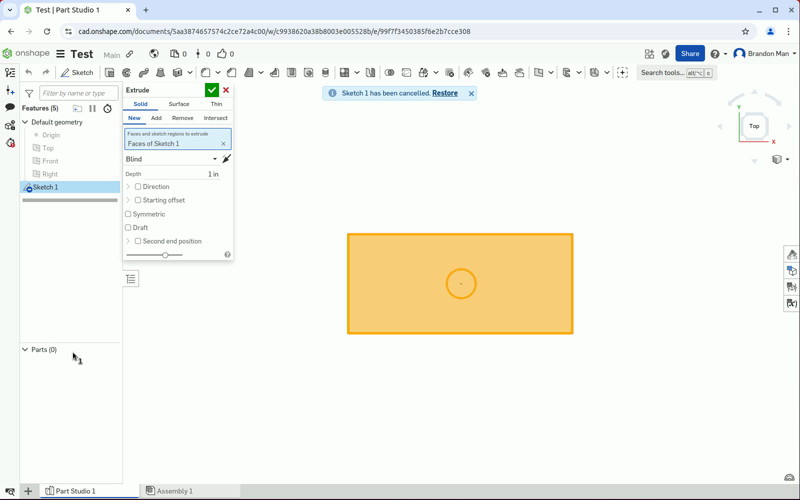
mouse_move(143, 106)
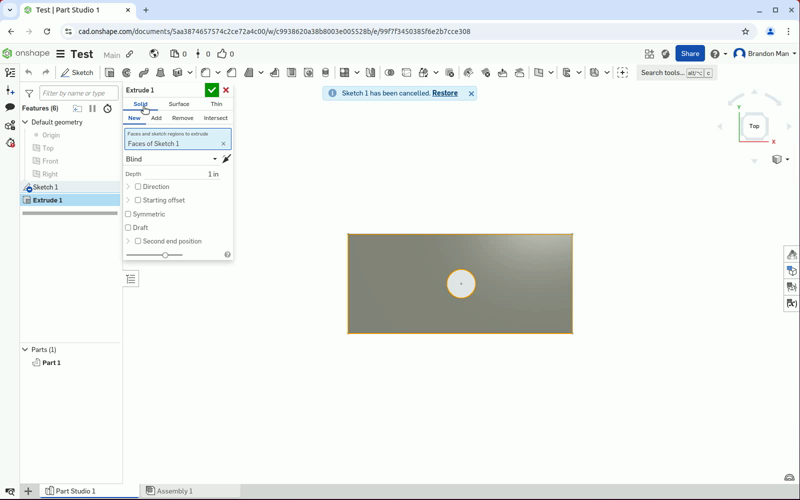
click(143, 106)
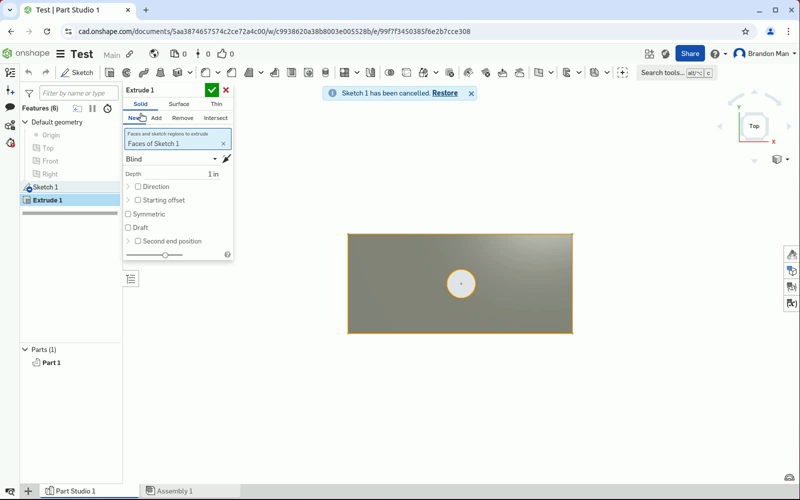
mouse_move(137, 120)
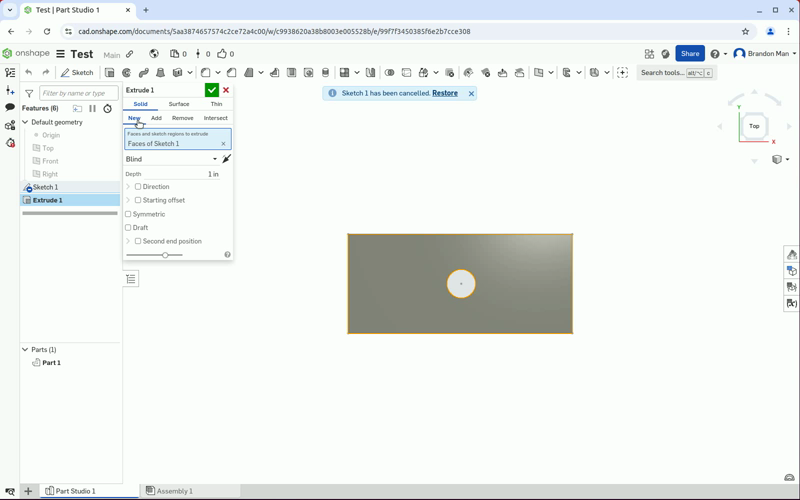
click(137, 120)
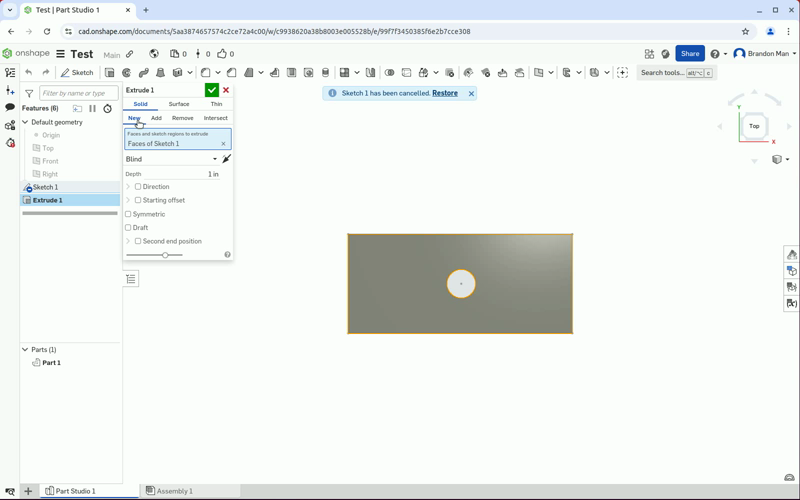
key(tab, 4)
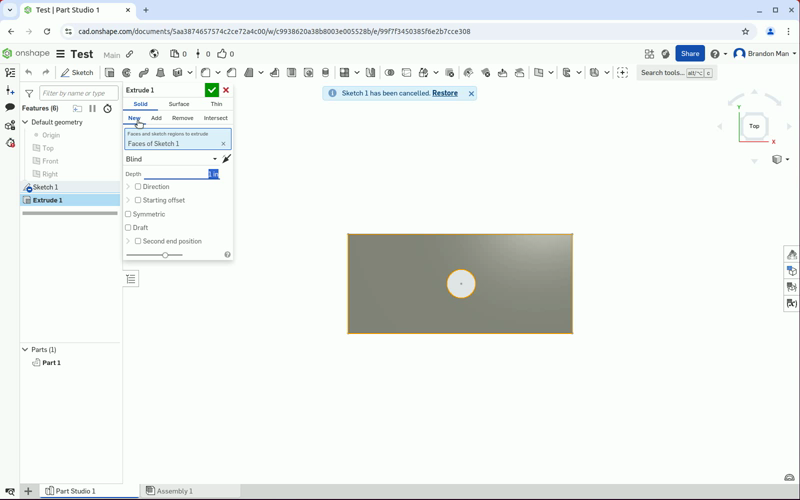
text(5.536)
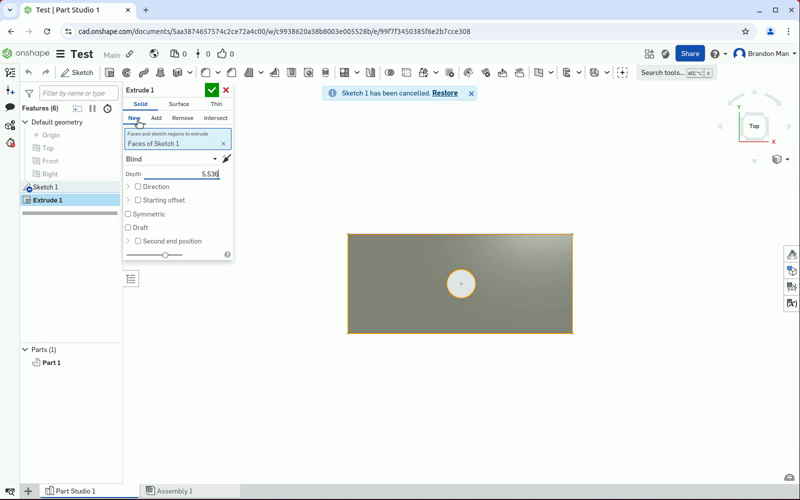
key(enter)
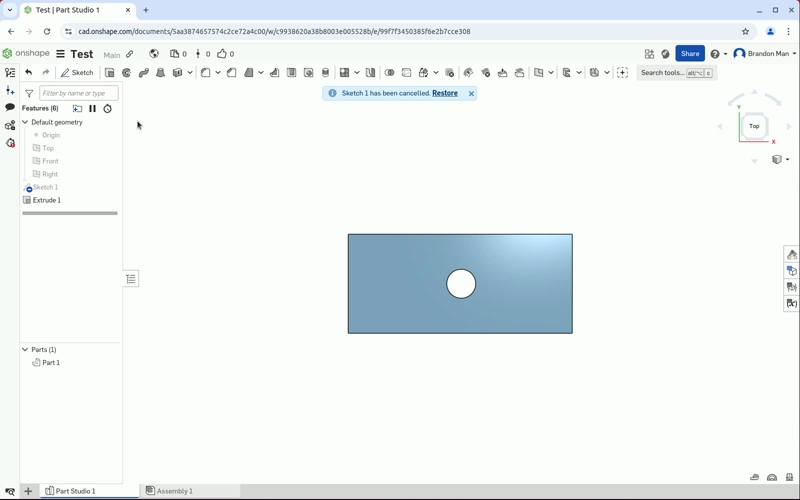
key(shift+h)
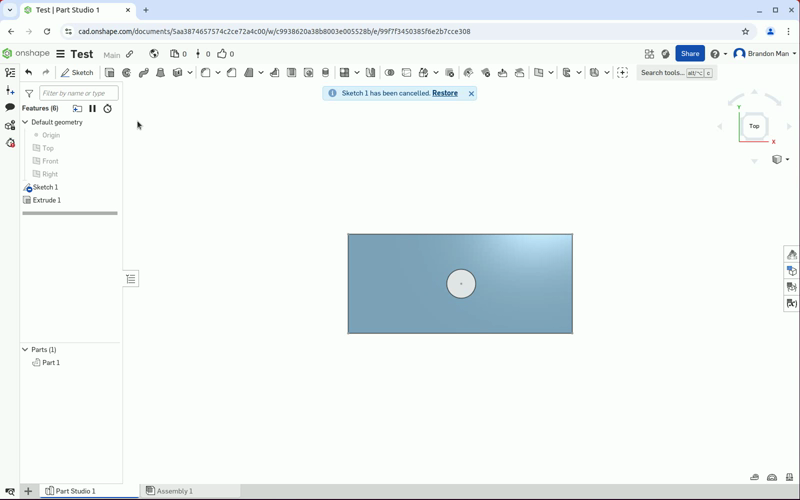
key(shift+h)
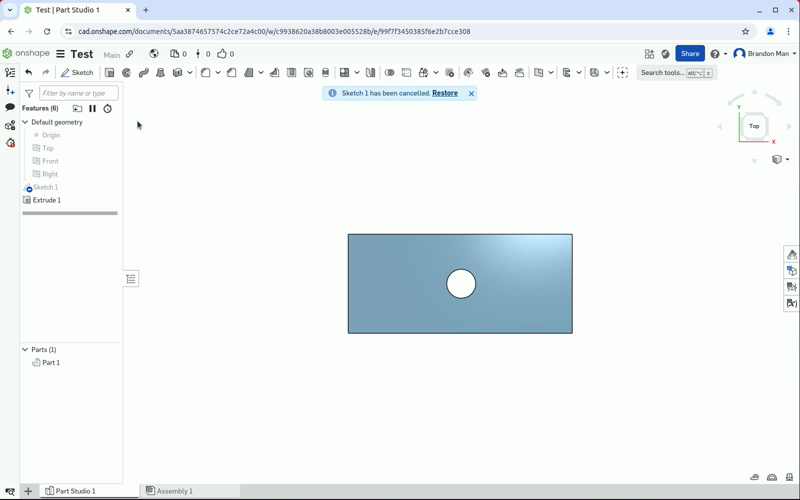
mouse_move(73, 189)
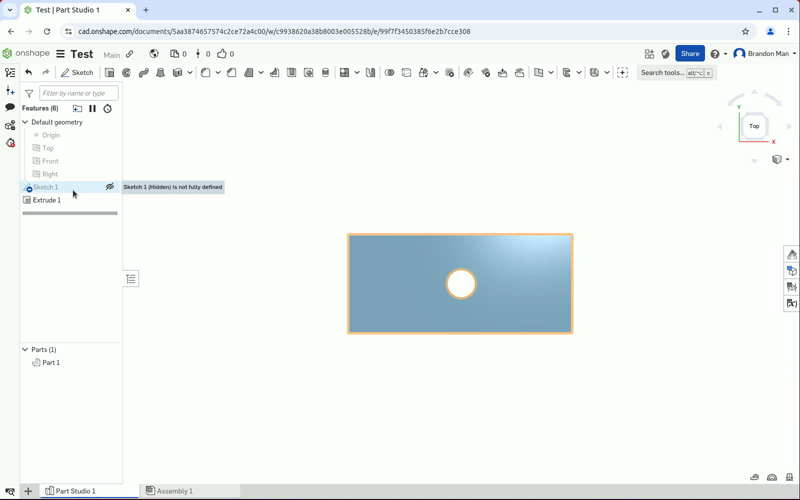
click(73, 189)
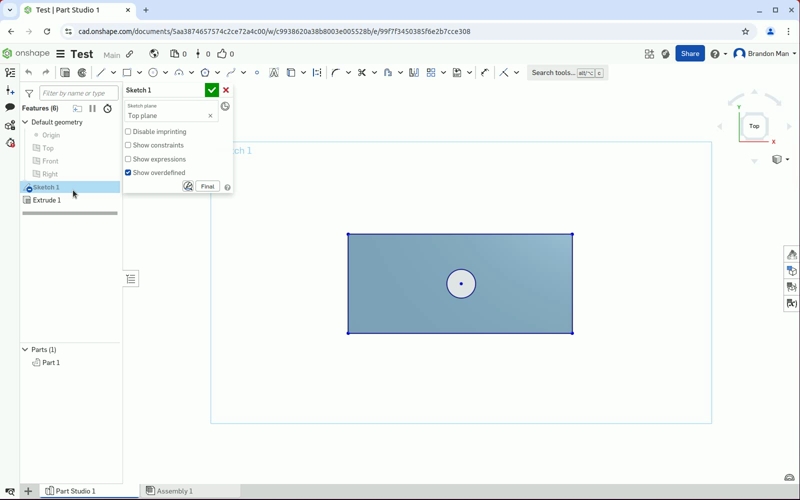
mouse_move(229, 92)
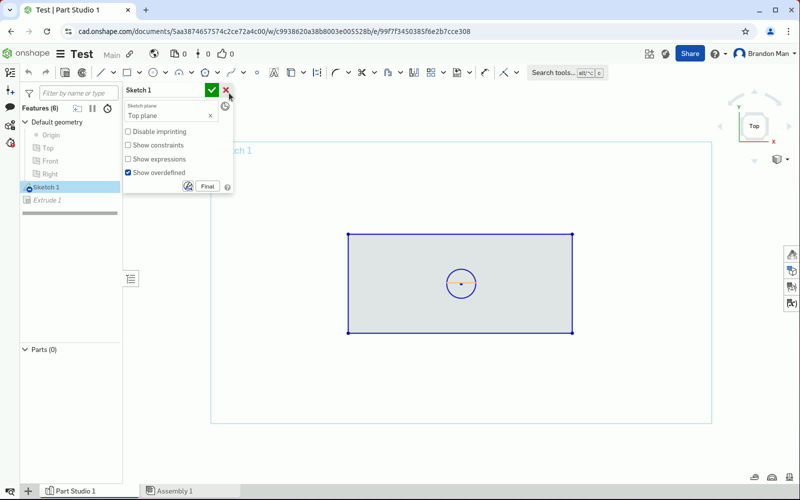
click(229, 92)
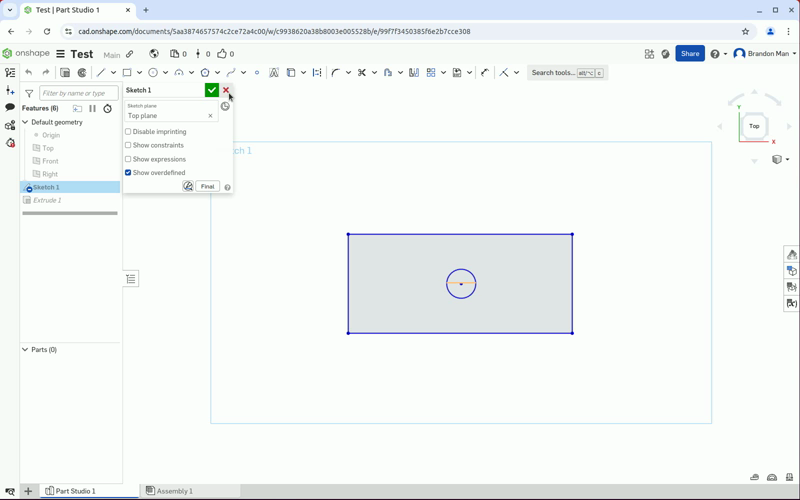
key(shift+s)
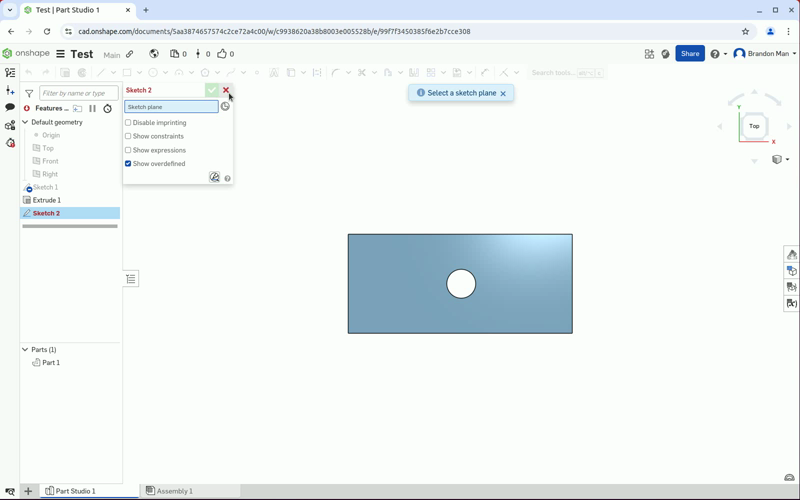
mouse_move(73, 150)
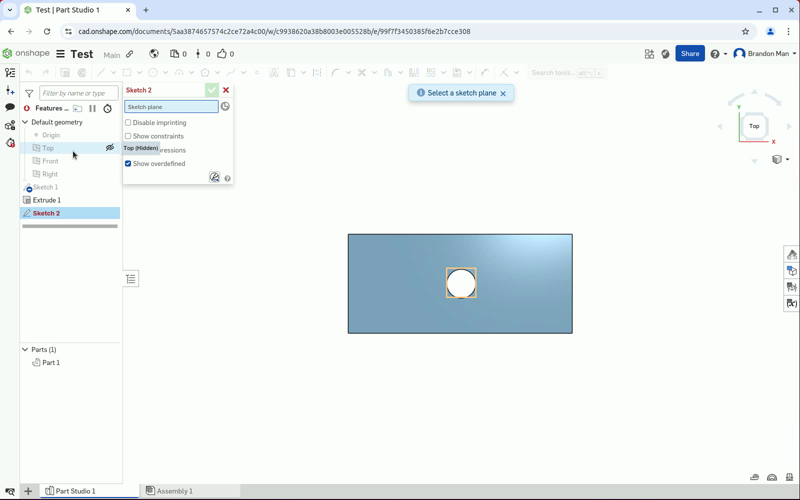
click(73, 150)
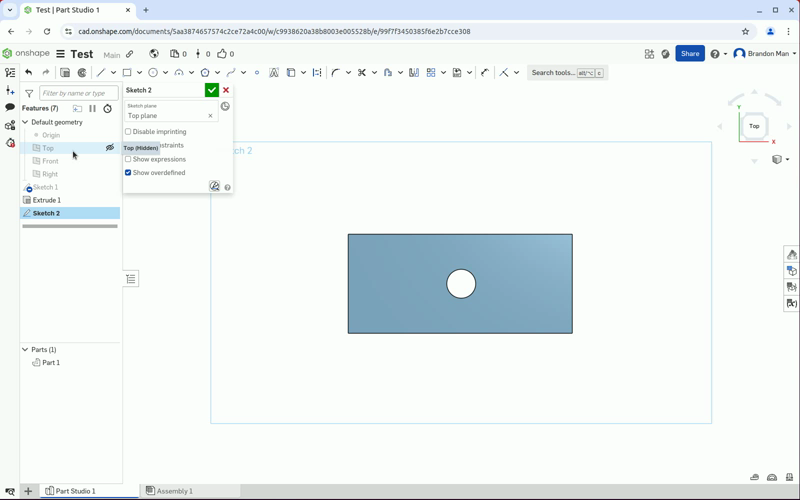
mouse_move(73, 352)
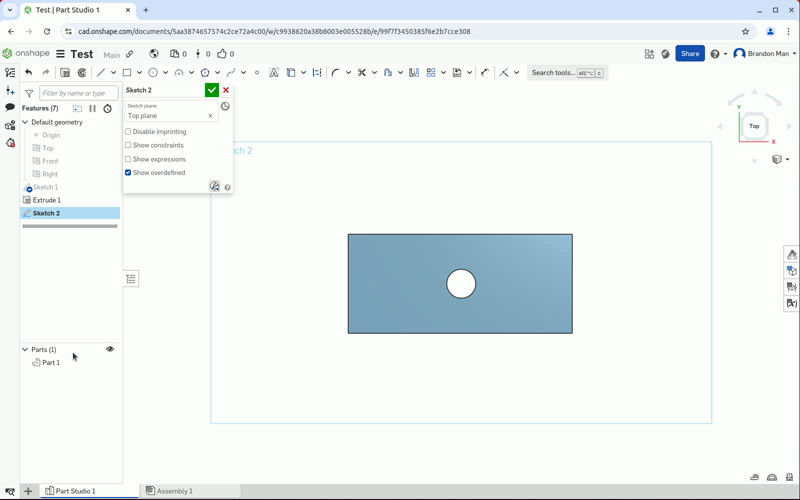
key(y)
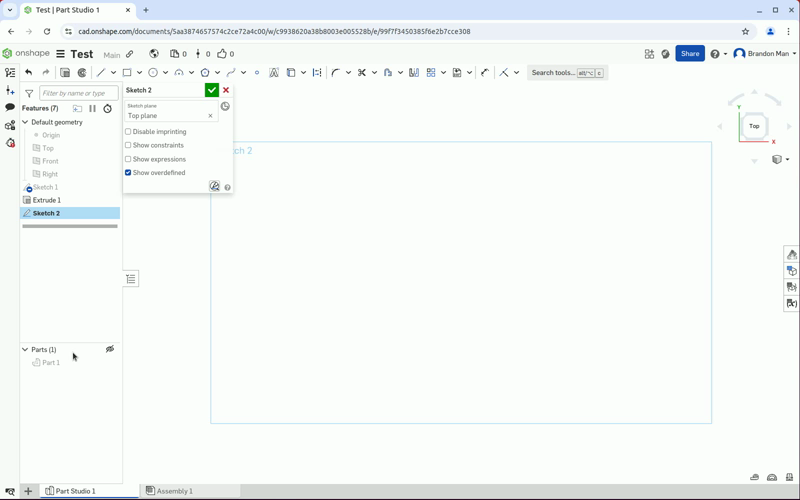
key(c)
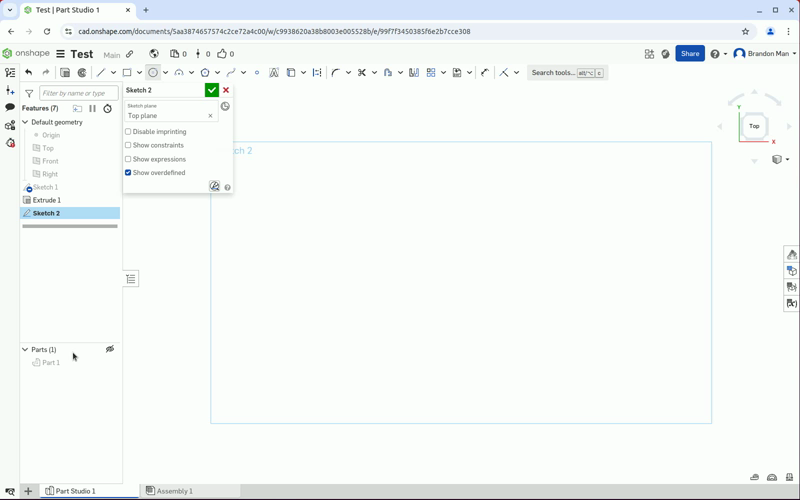
key_down(shift)
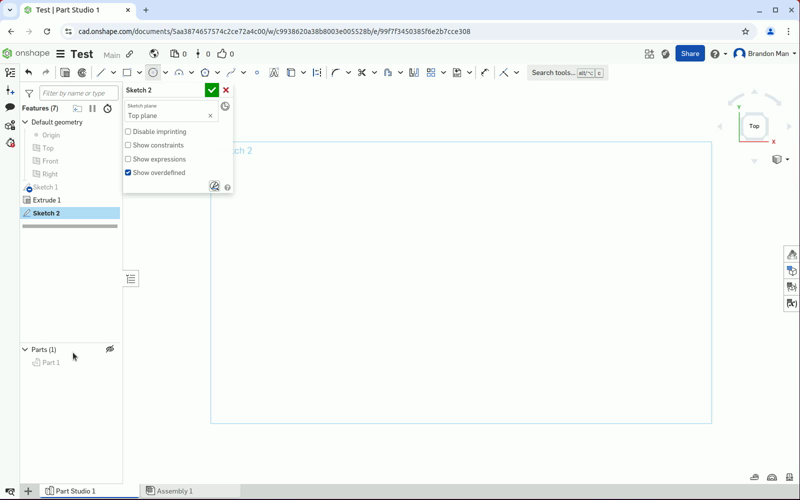
mouse_move(461, 282)
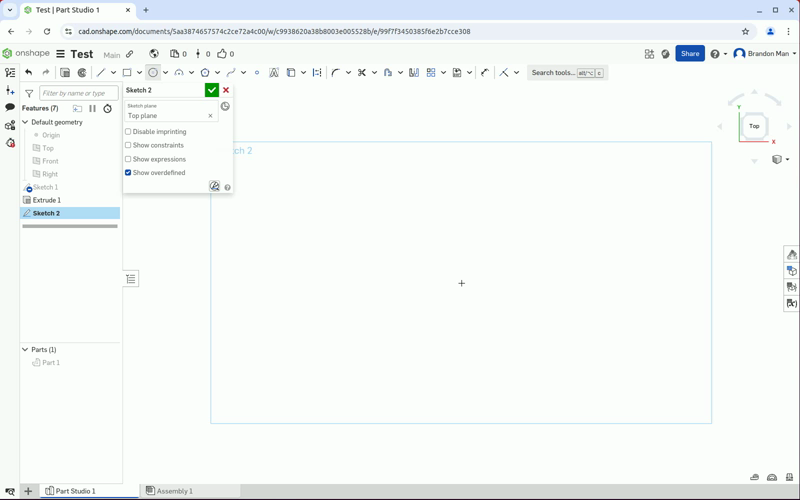
click(461, 282)
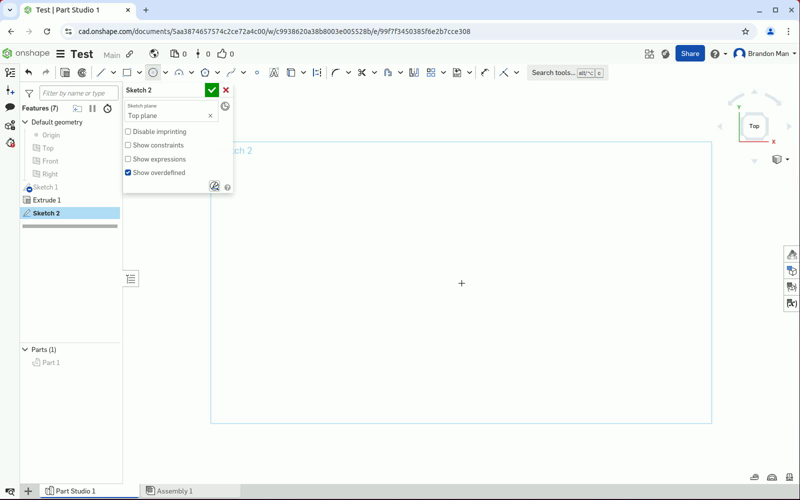
key_up(shift)
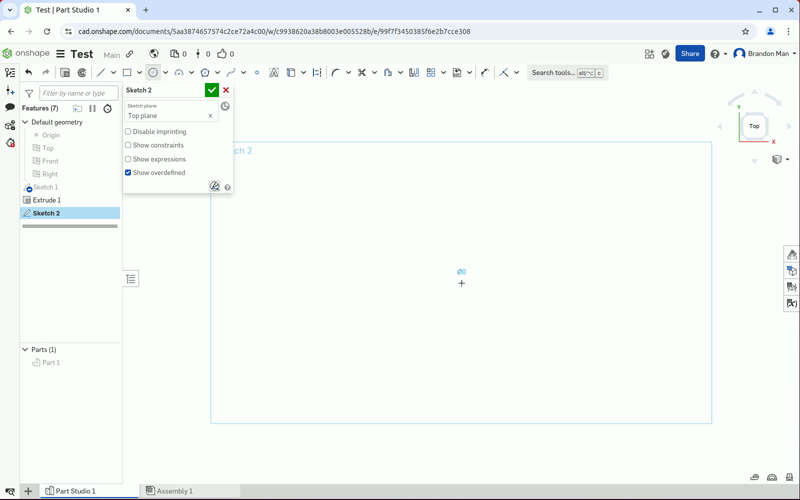
mouse_move(477, 282)
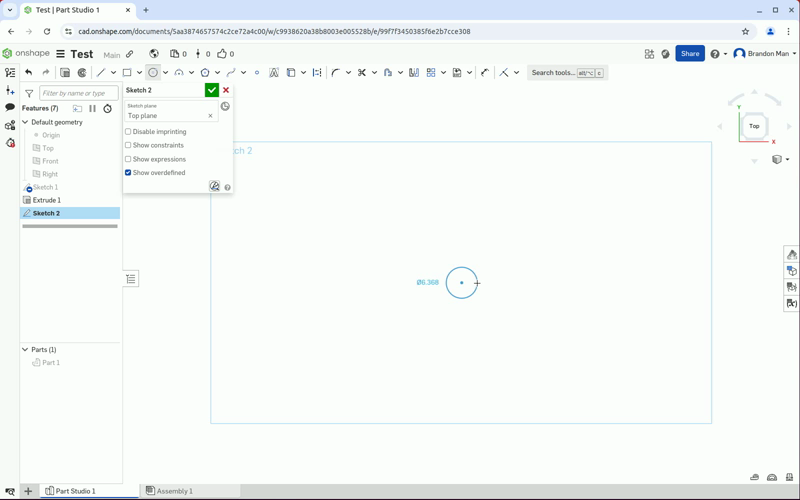
click(477, 282)
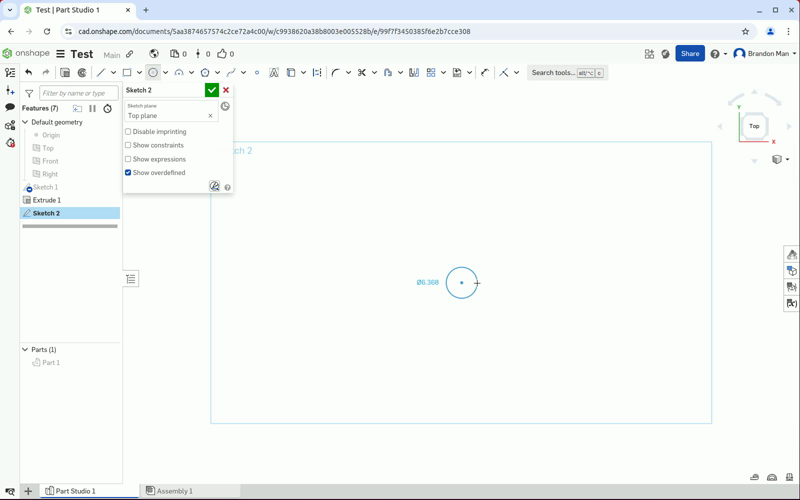
key(esc)
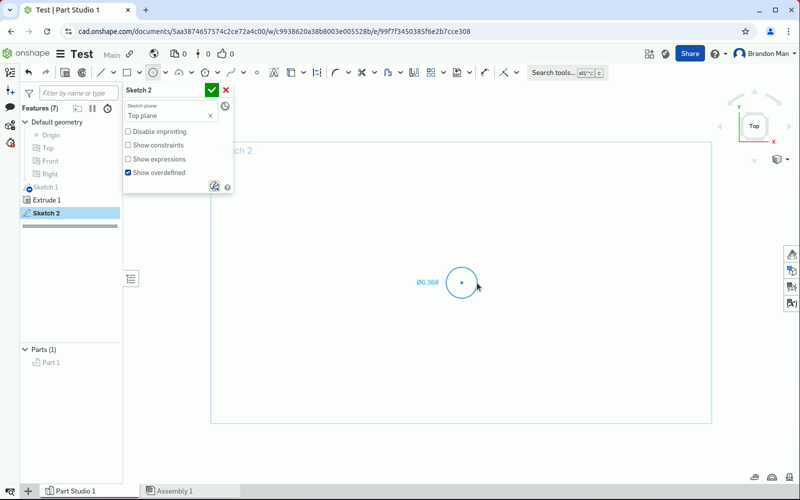
mouse_move(463, 279)
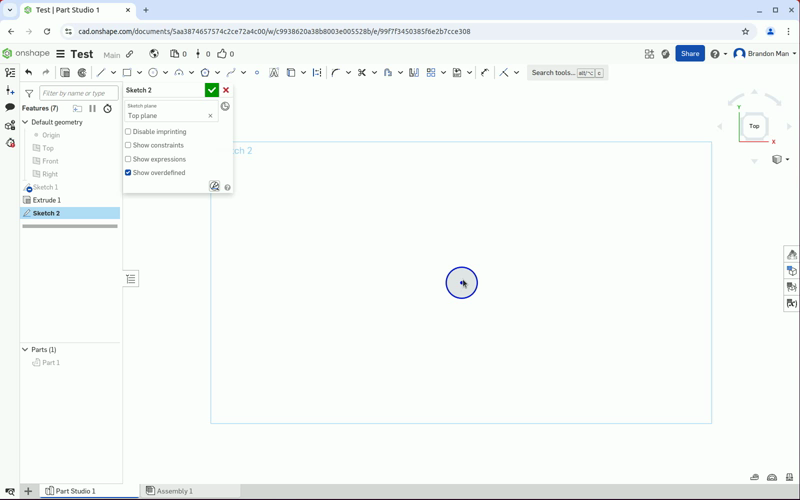
scroll(6)
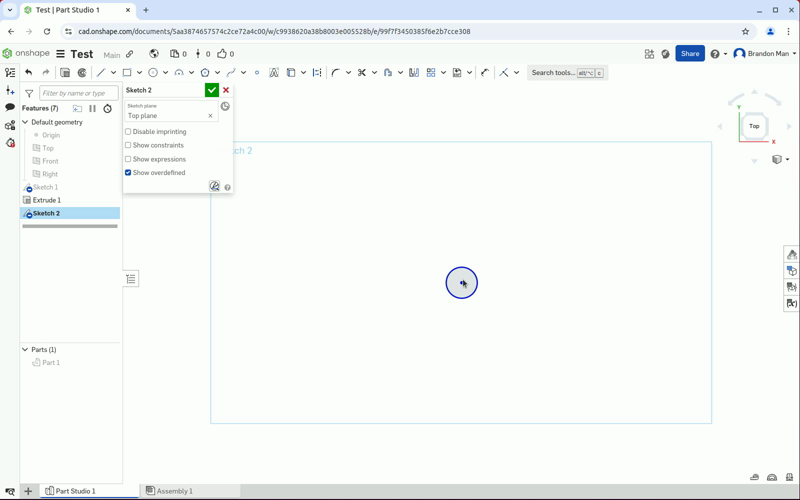
scroll(6)
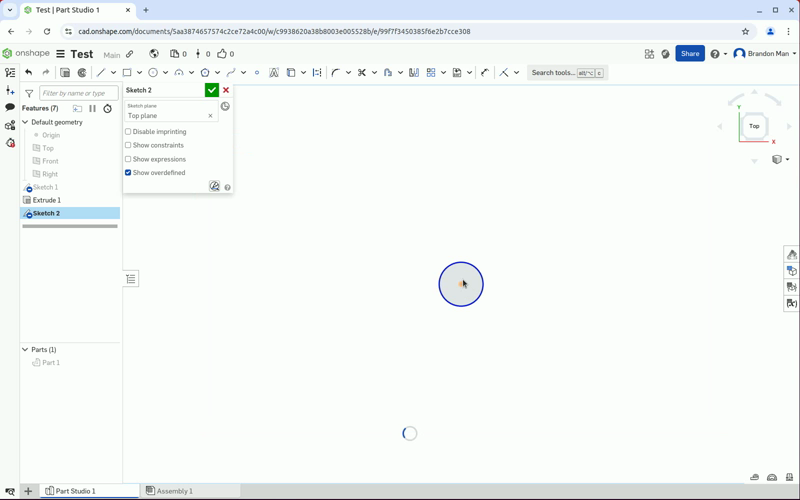
scroll(6)
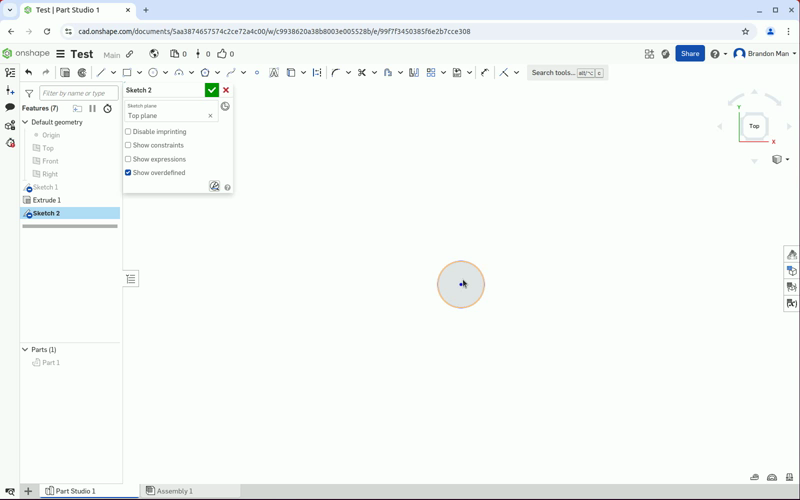
scroll(6)
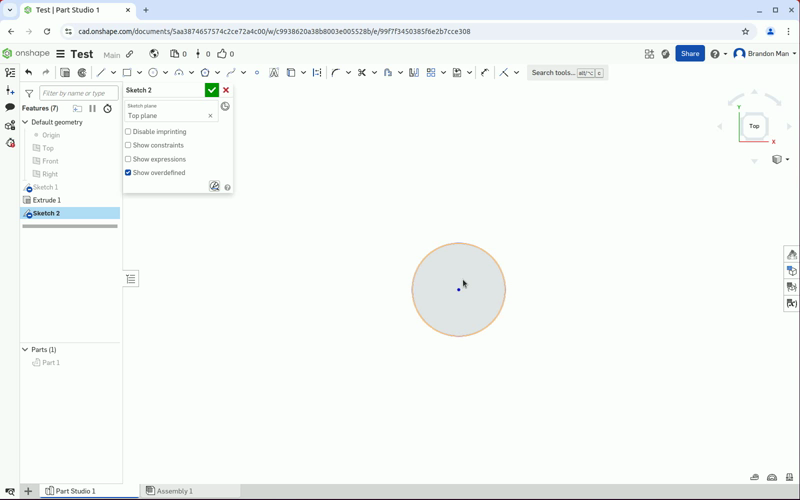
scroll(6)
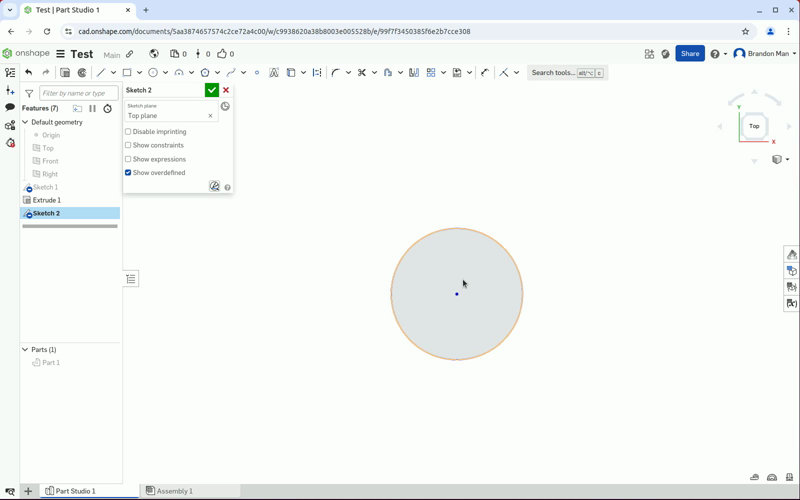
scroll(6)
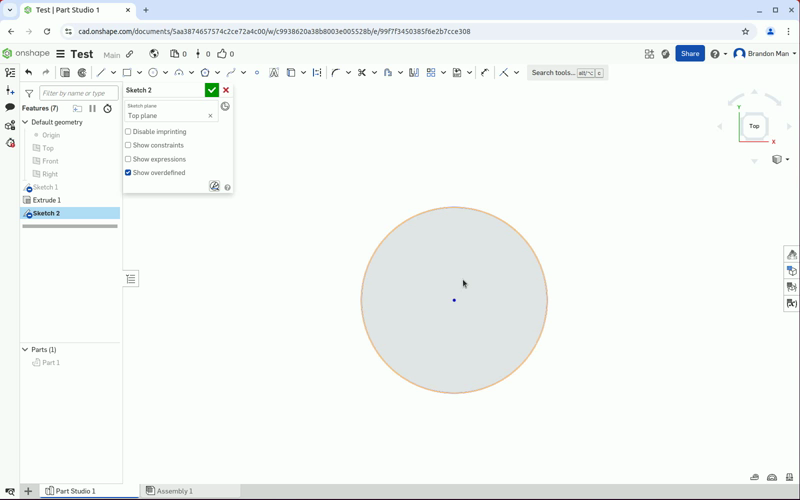
scroll(6)
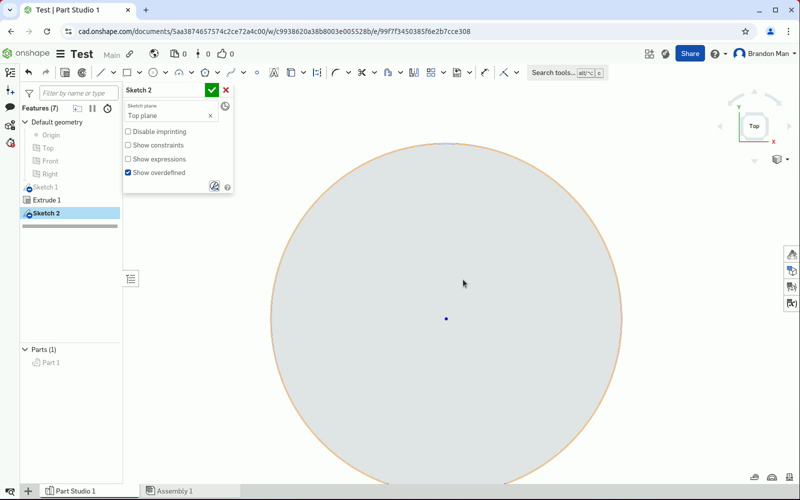
click(463, 279)
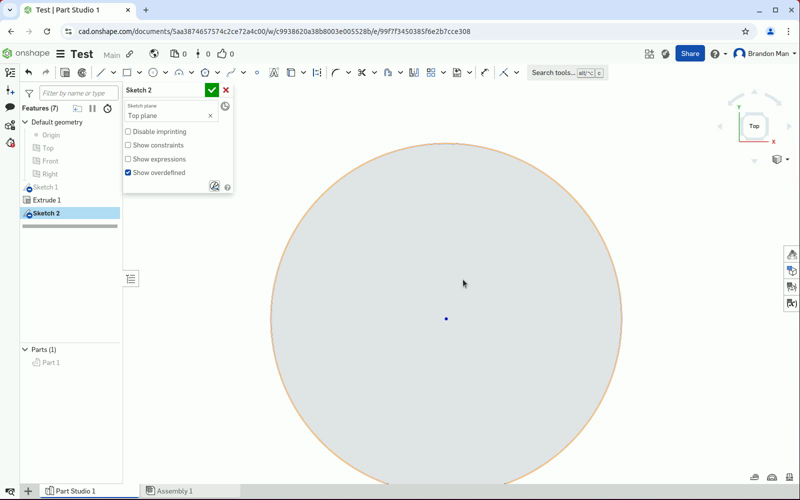
scroll(-6)
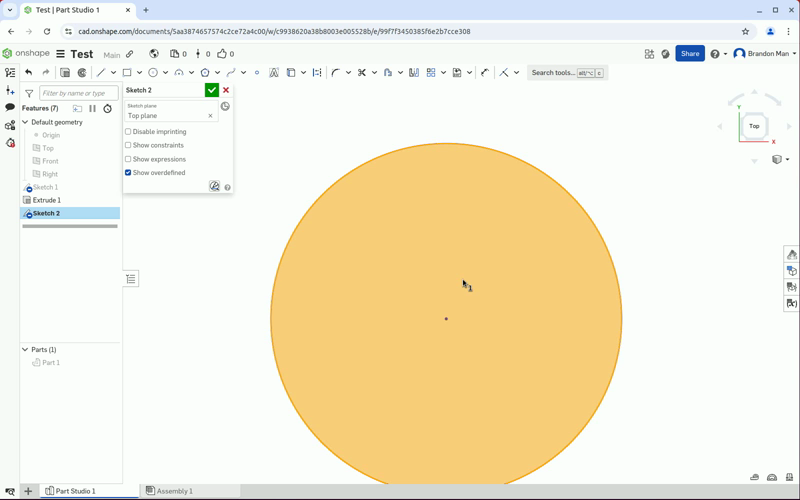
scroll(-6)
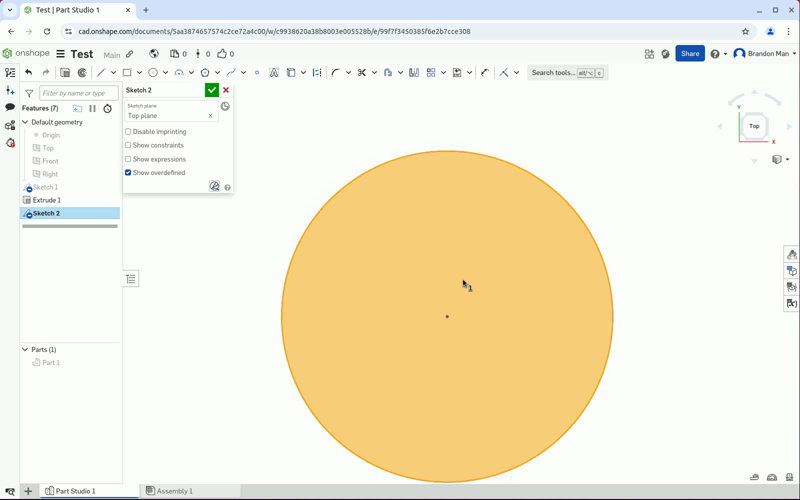
scroll(-6)
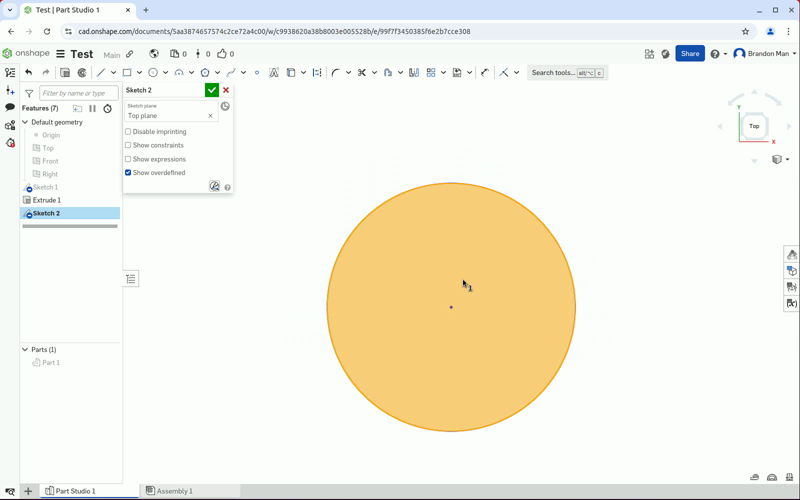
scroll(-6)
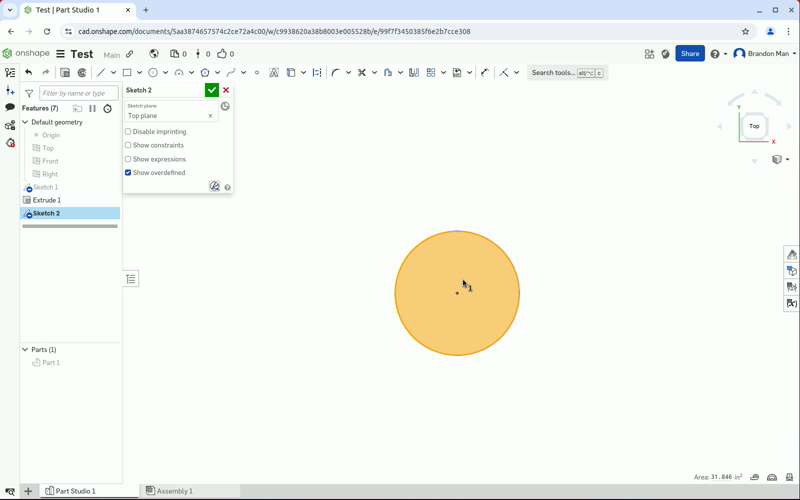
scroll(-6)
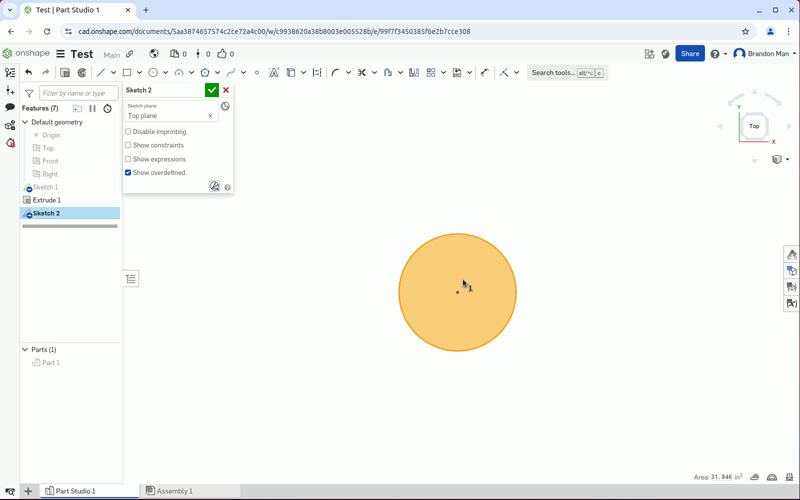
scroll(-6)
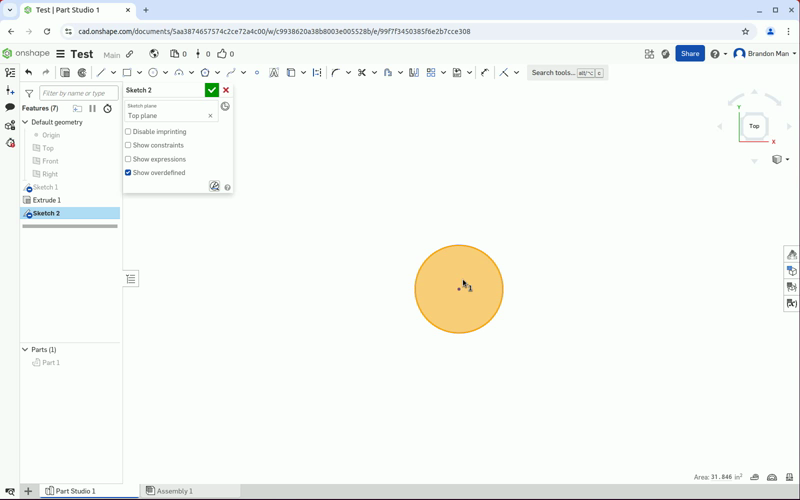
scroll(-6)
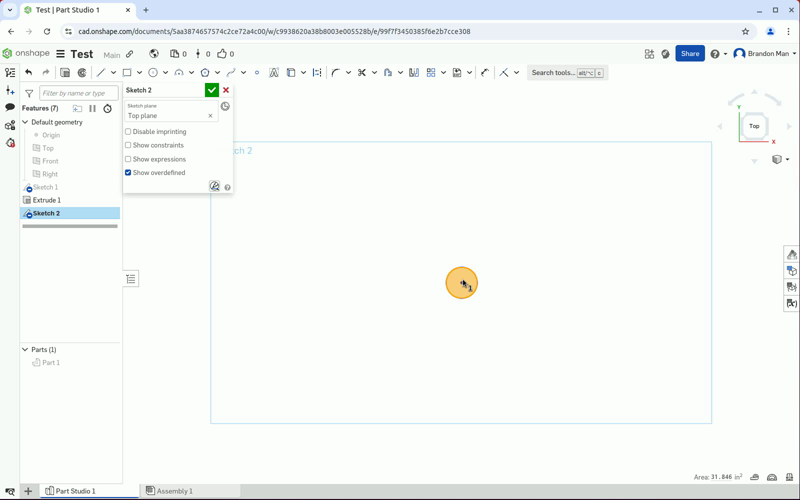
mouse_move(73, 352)
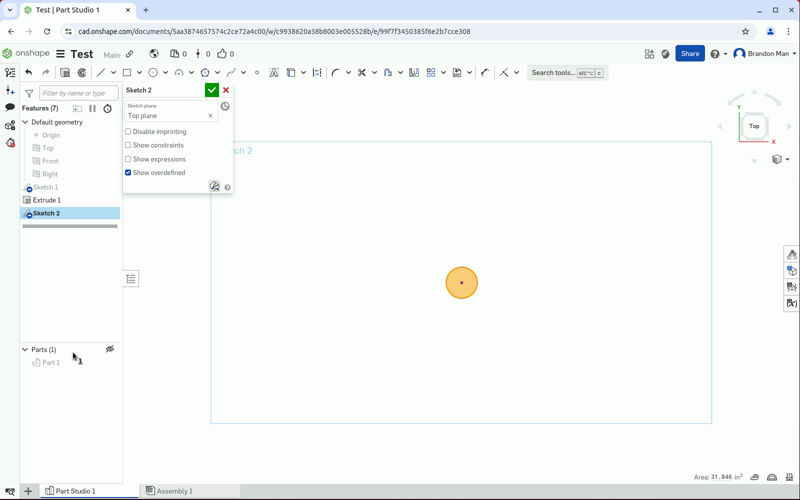
key(shift+y)
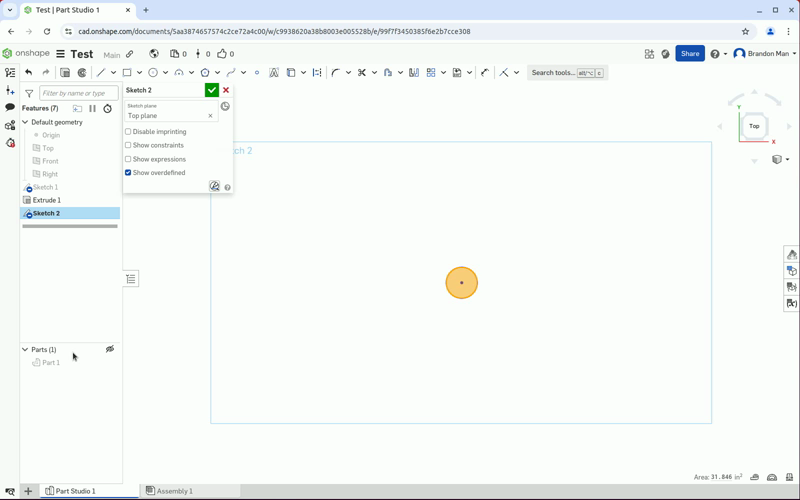
key(shift+e)
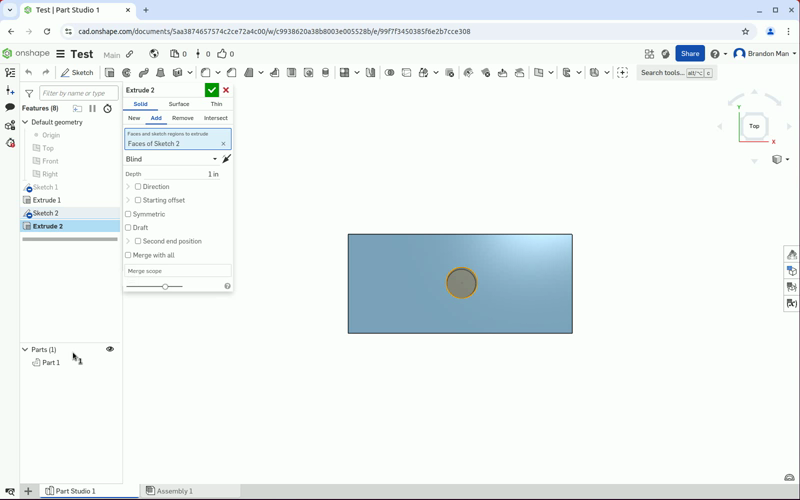
mouse_move(143, 106)
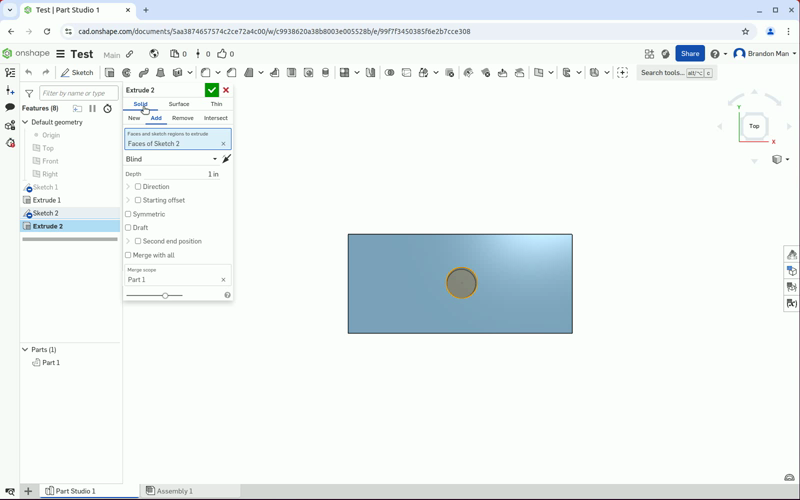
click(143, 106)
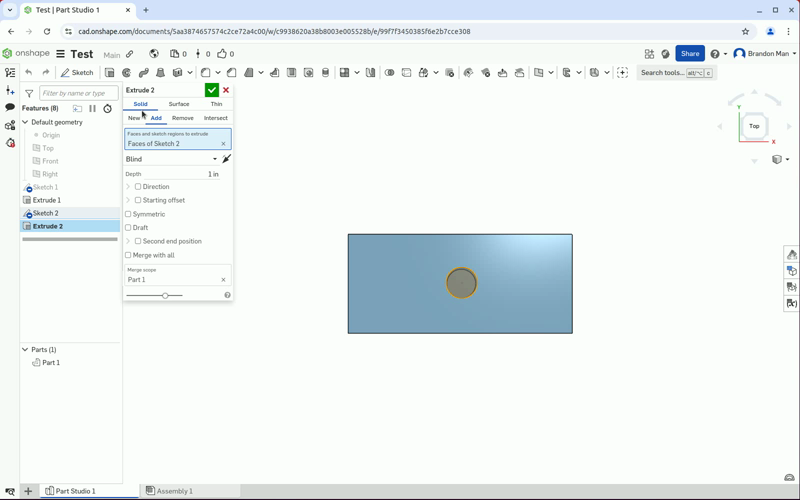
mouse_move(137, 120)
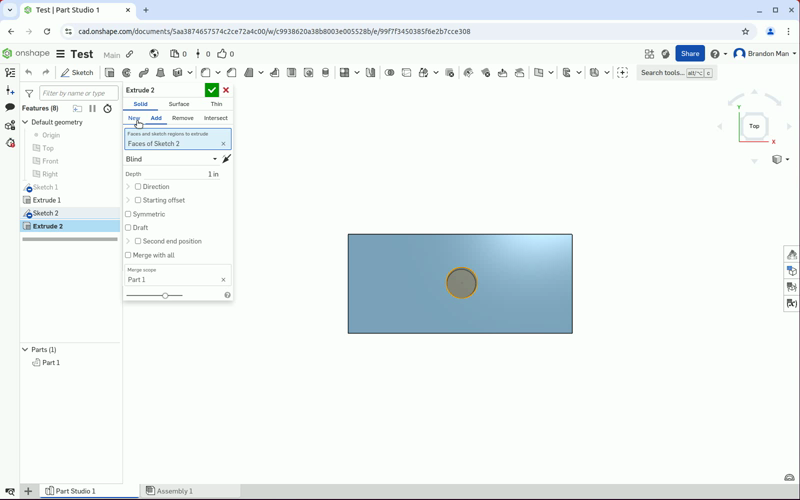
click(137, 120)
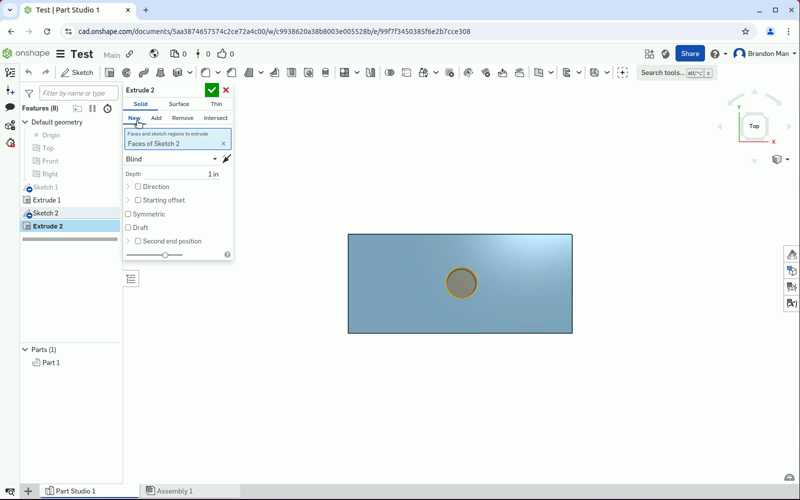
key(tab, 4)
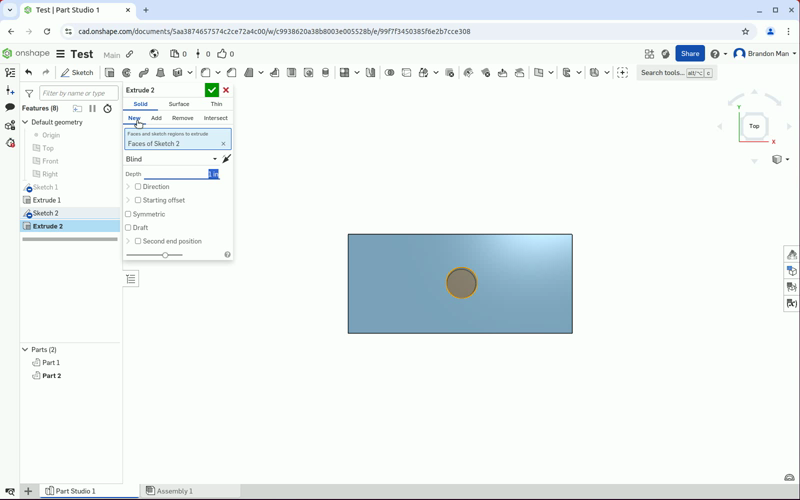
text(5.536)
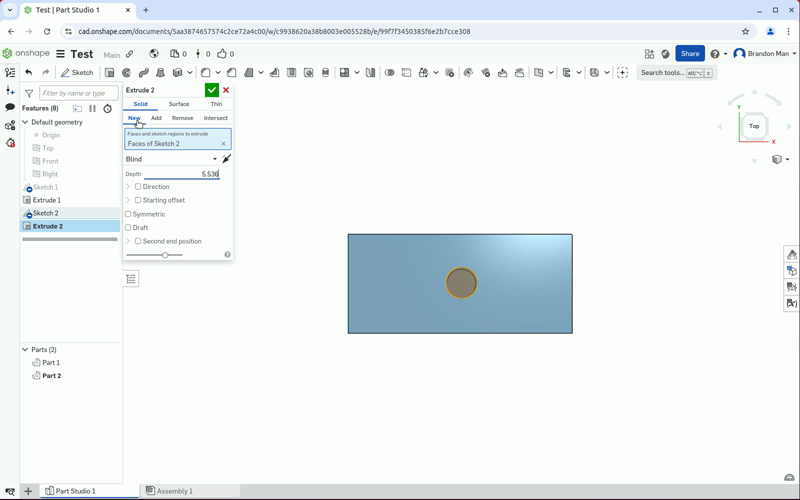
key(enter)
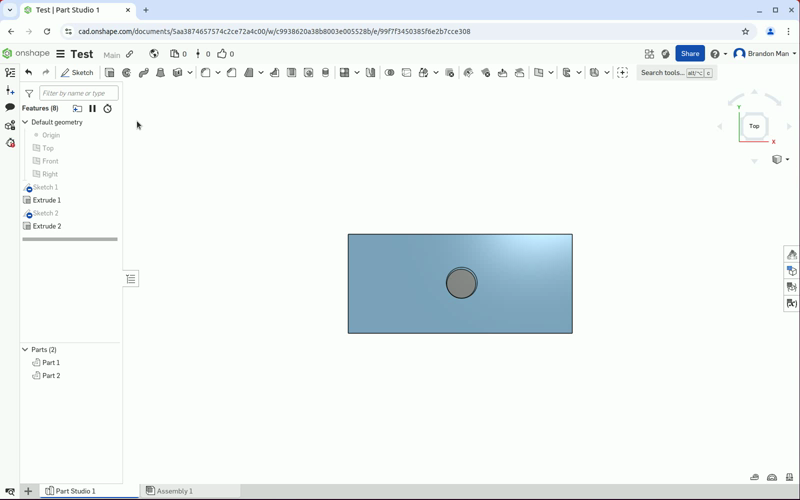
key(shift+h)
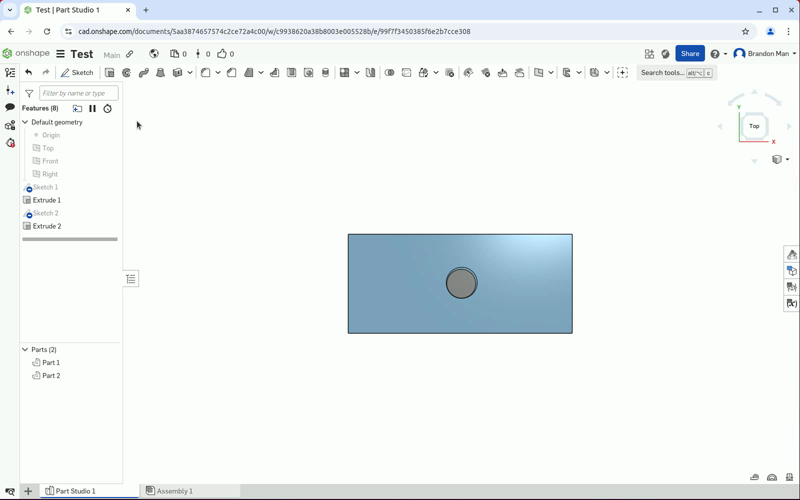
key(shift+h)
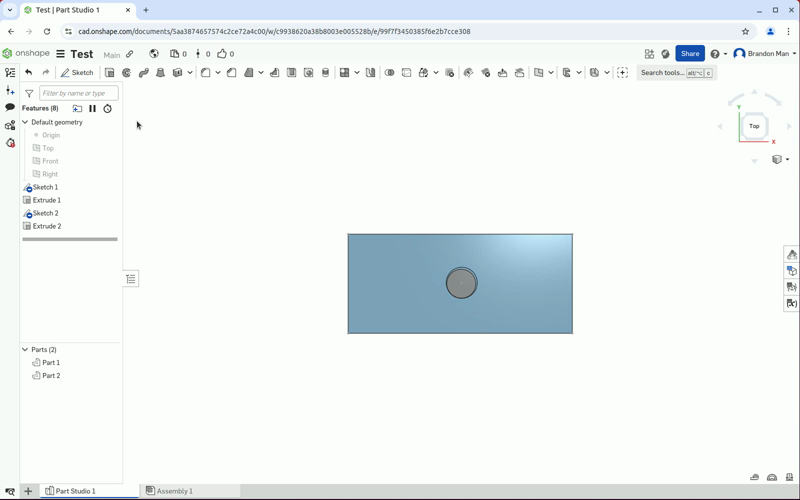
key(shift+7)
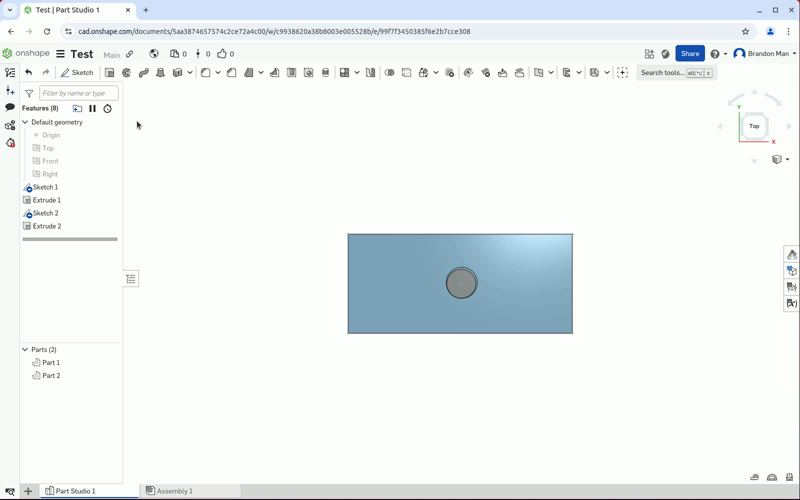
key(up, 3)
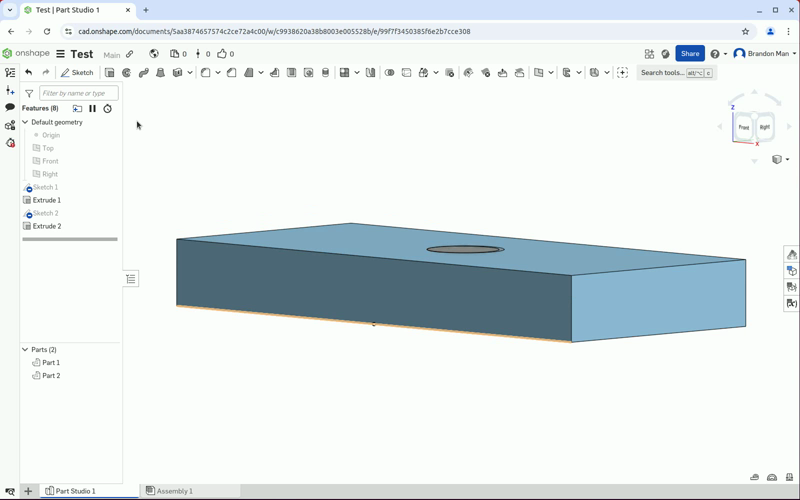
key(left, 3)
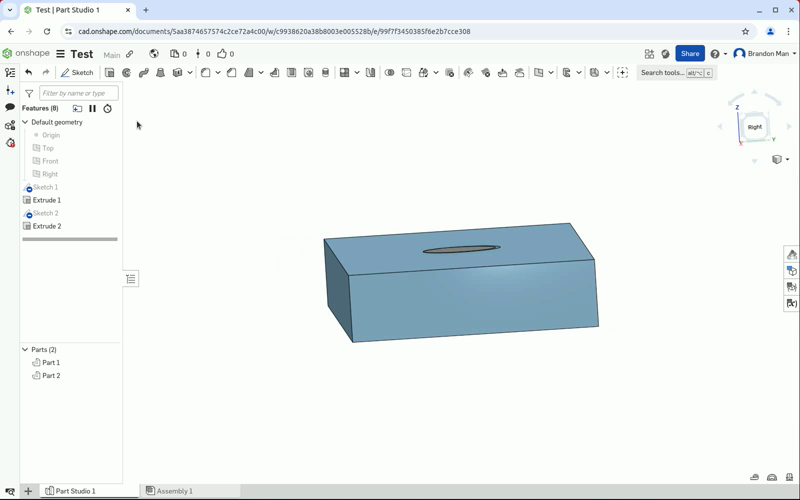
key(right, 3)
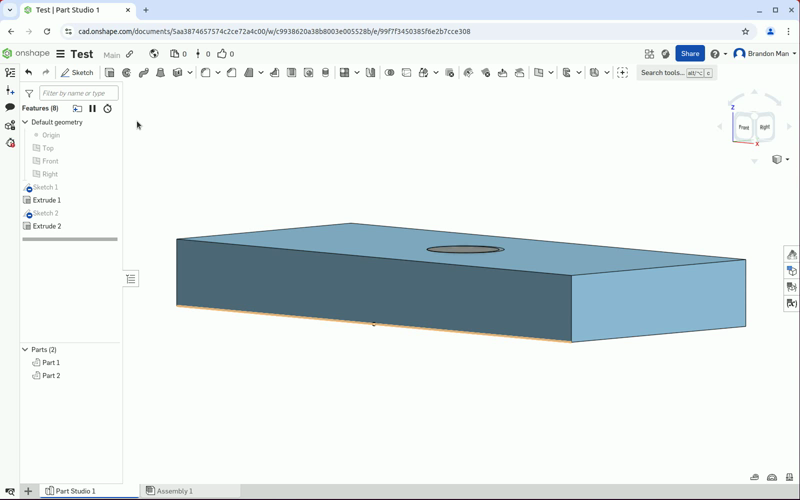
key(down, 3)
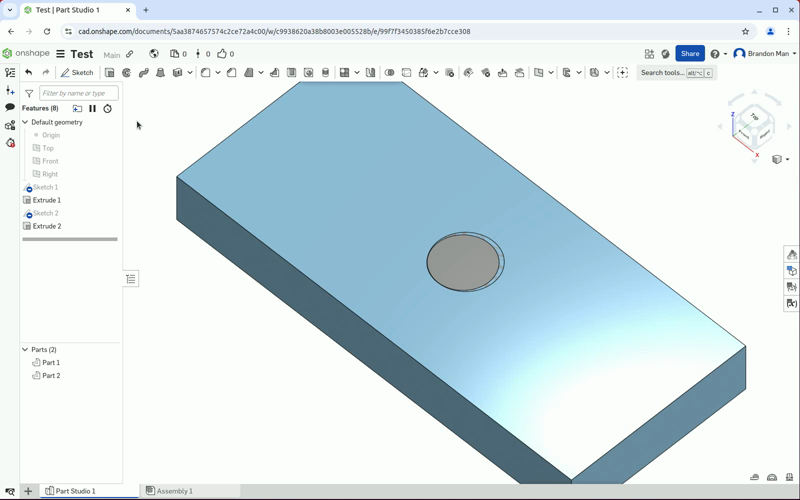
mouse_move(73, 189)
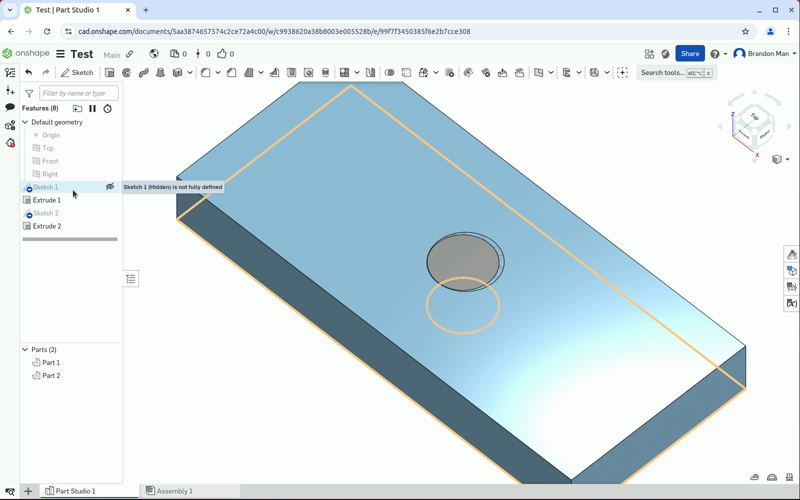
click(73, 189)